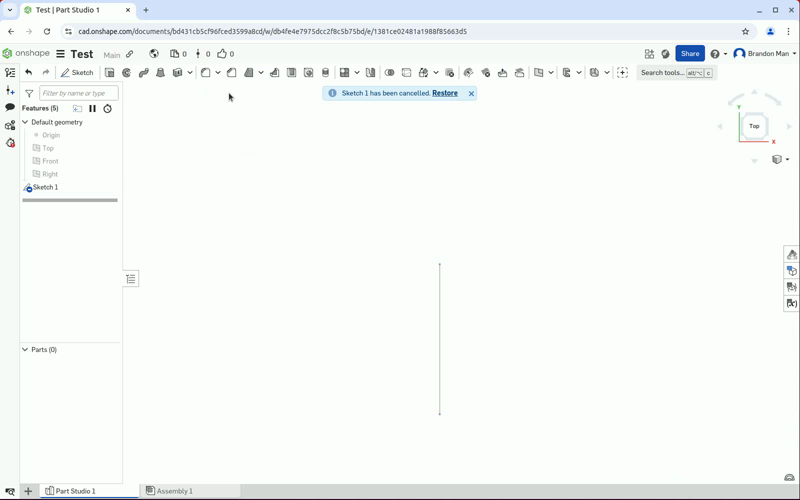
key(shift+h)
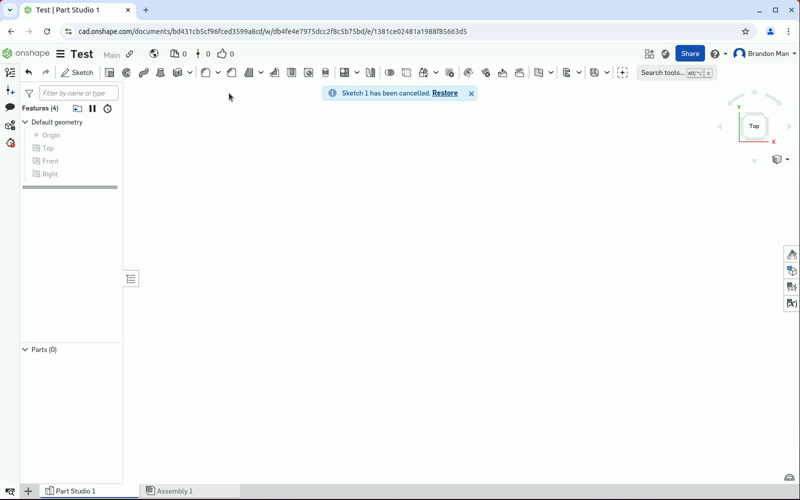
key(shift+s)
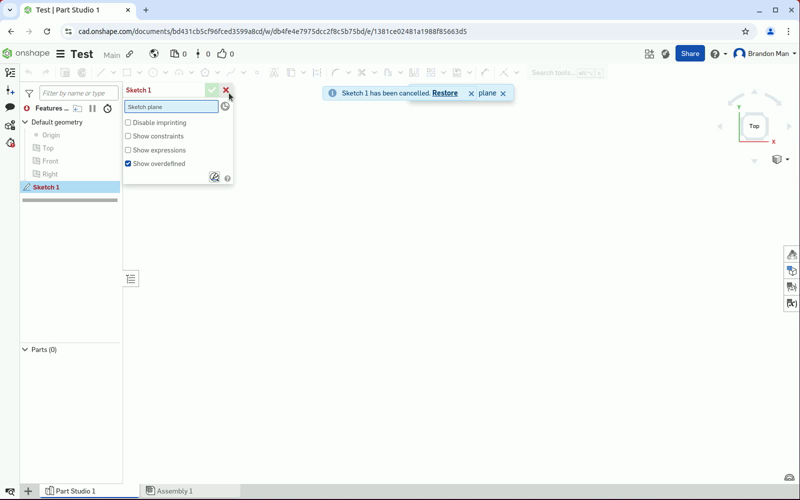
mouse_move(73, 150)
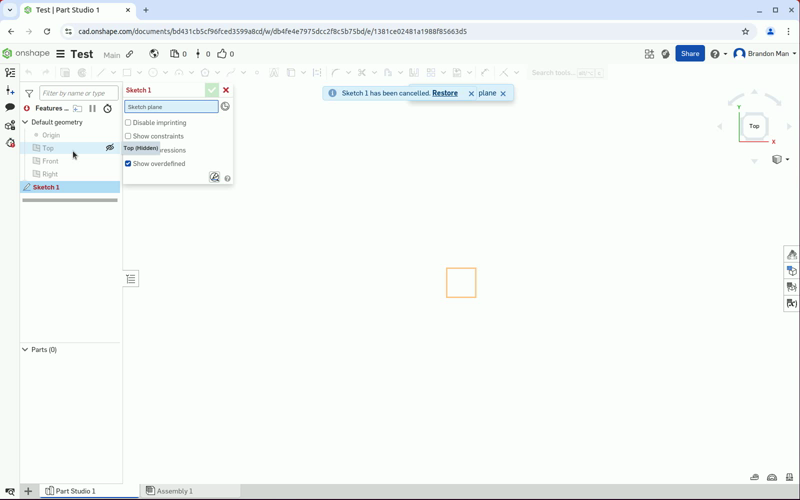
click(73, 150)
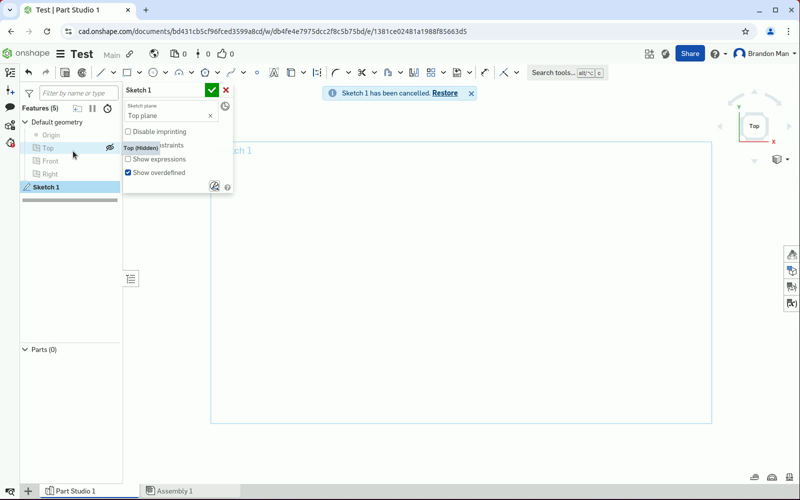
mouse_move(73, 352)
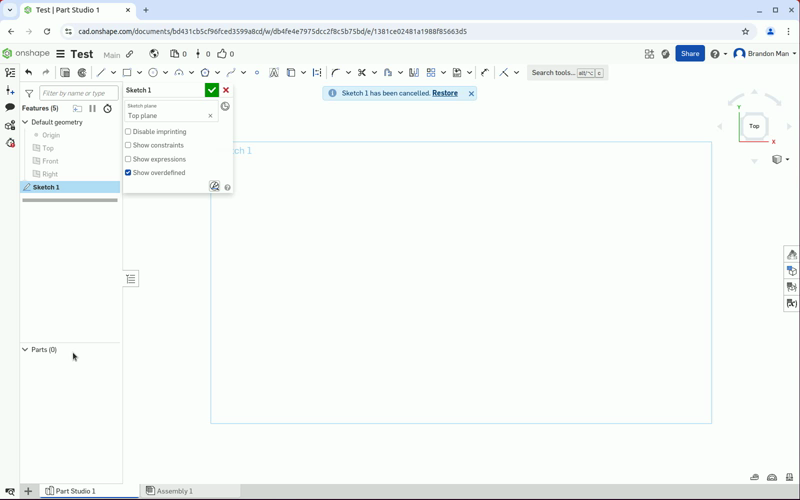
key(y)
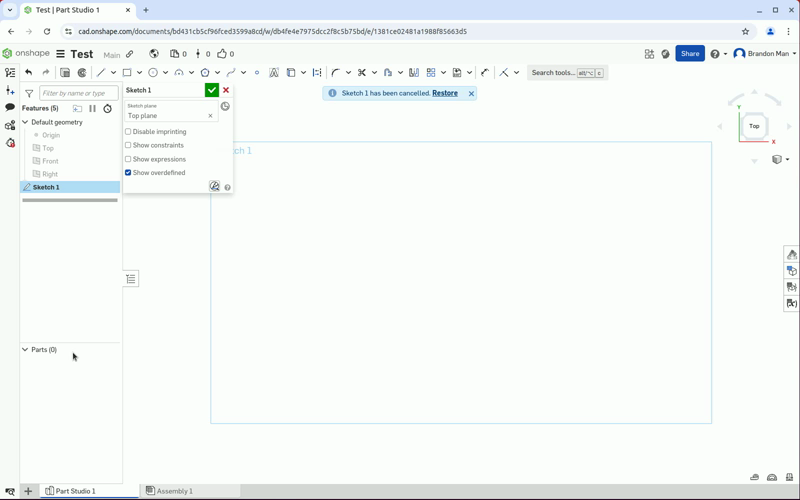
key(l)
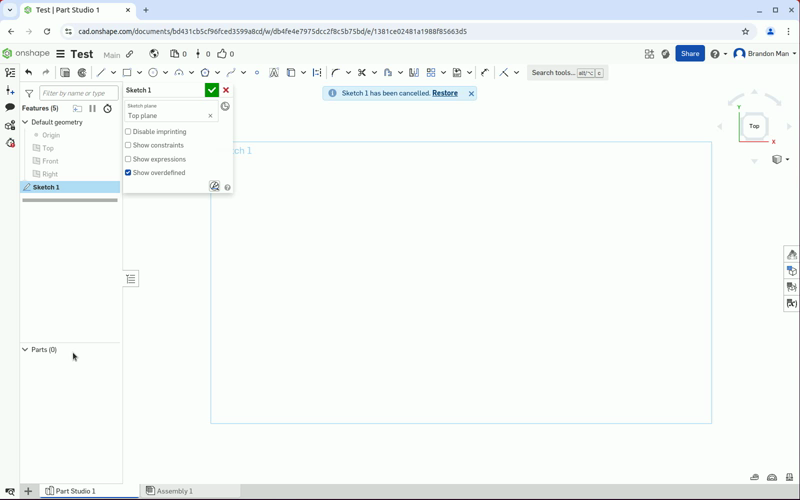
key_down(shift)
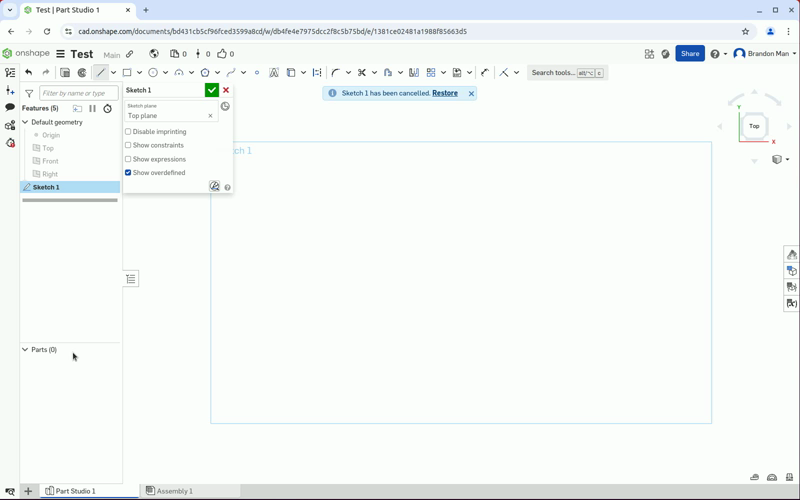
mouse_move(423, 395)
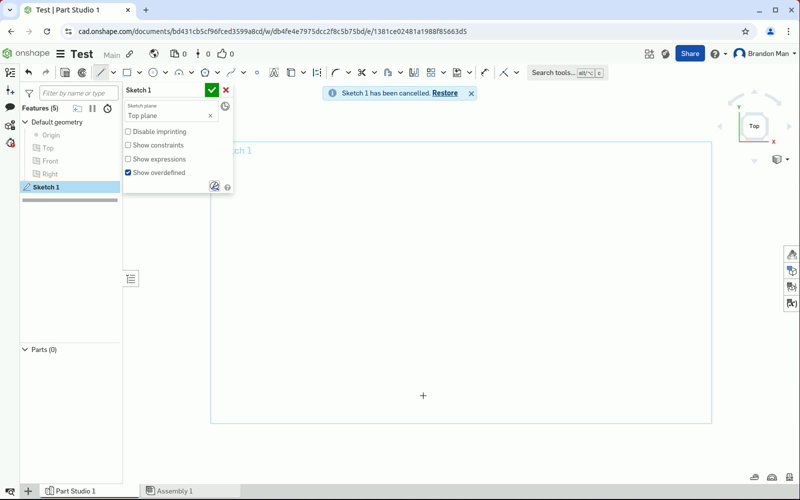
click(423, 395)
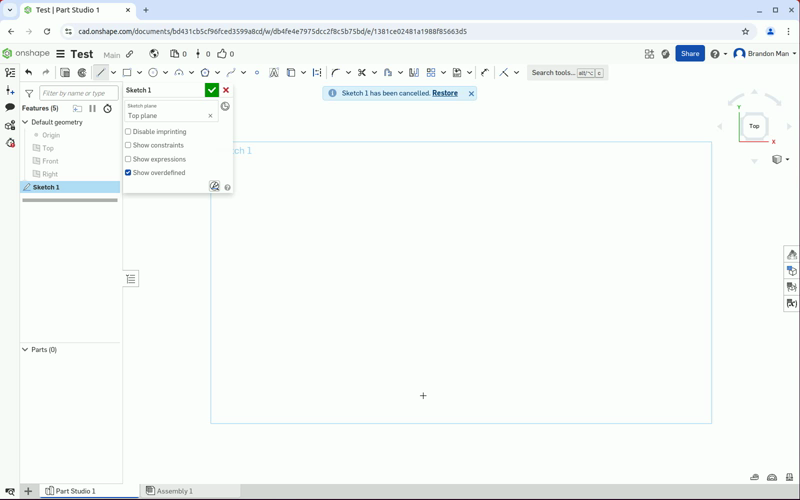
key_up(shift)
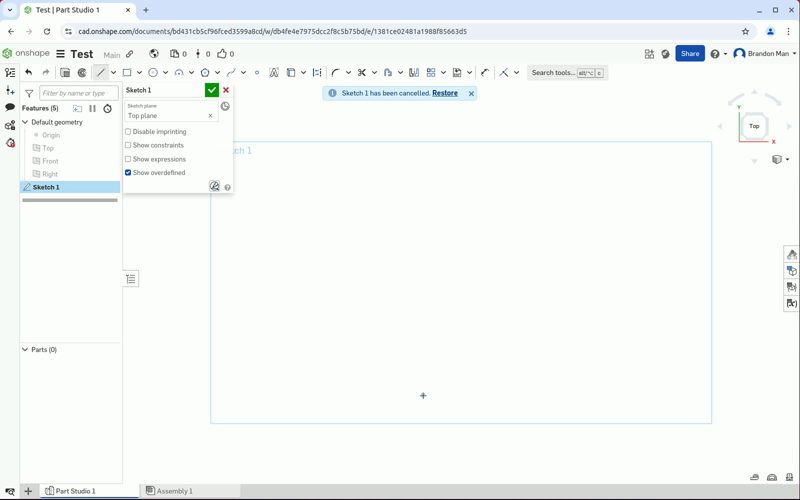
key_down(shift)
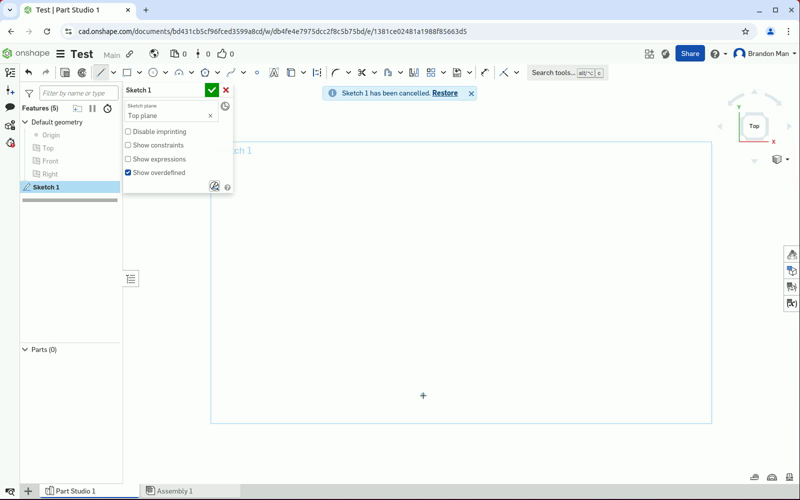
mouse_move(498, 395)
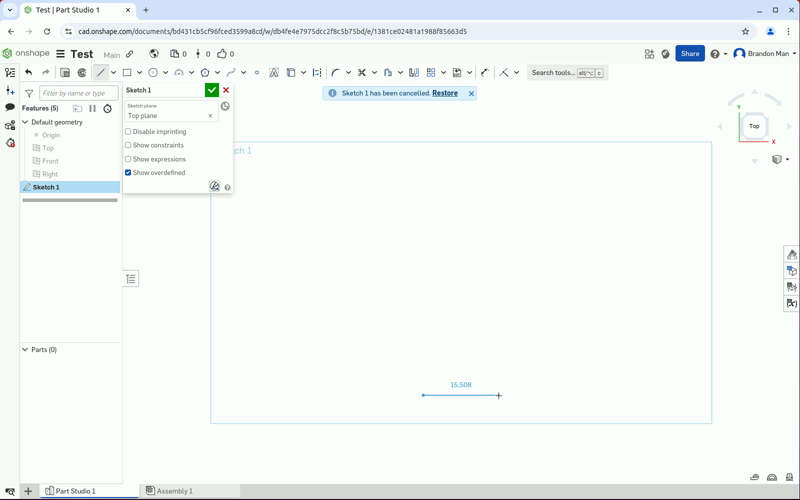
click(498, 395)
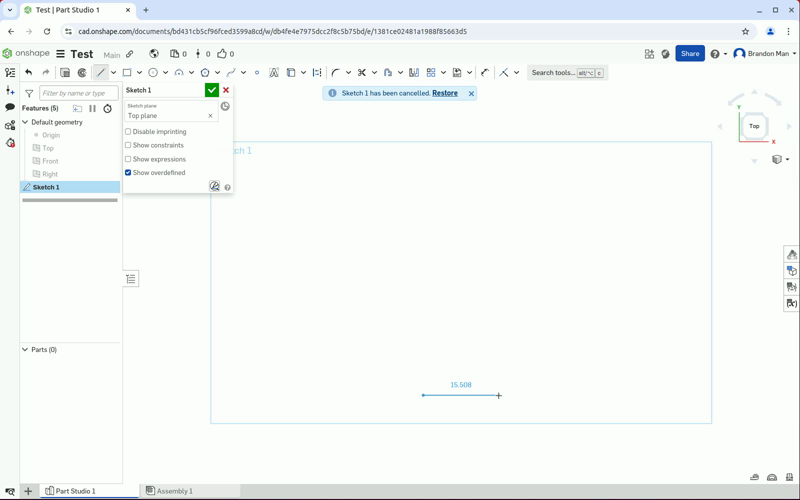
key_up(shift)
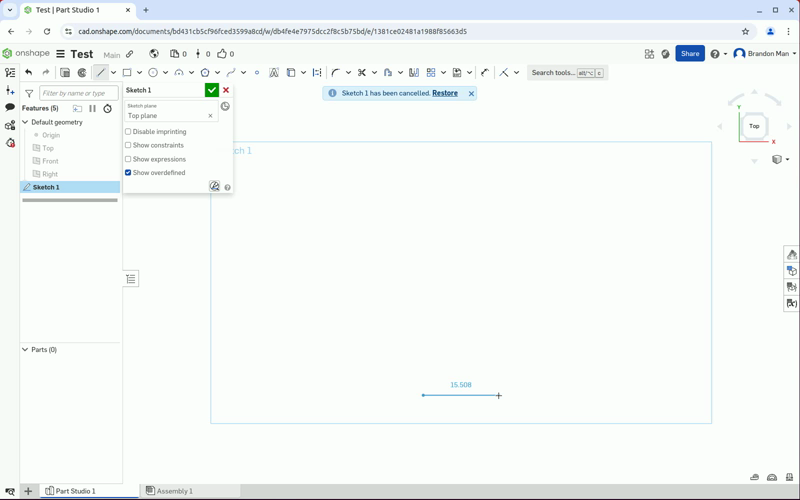
key_down(shift)
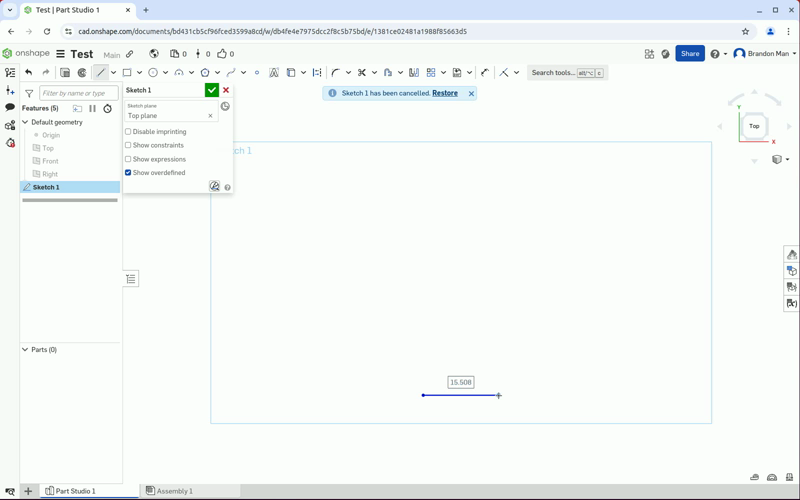
mouse_move(498, 171)
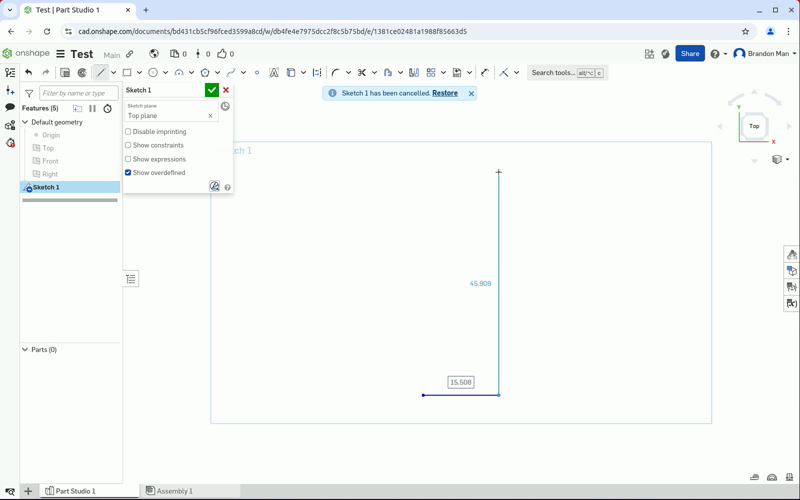
click(498, 171)
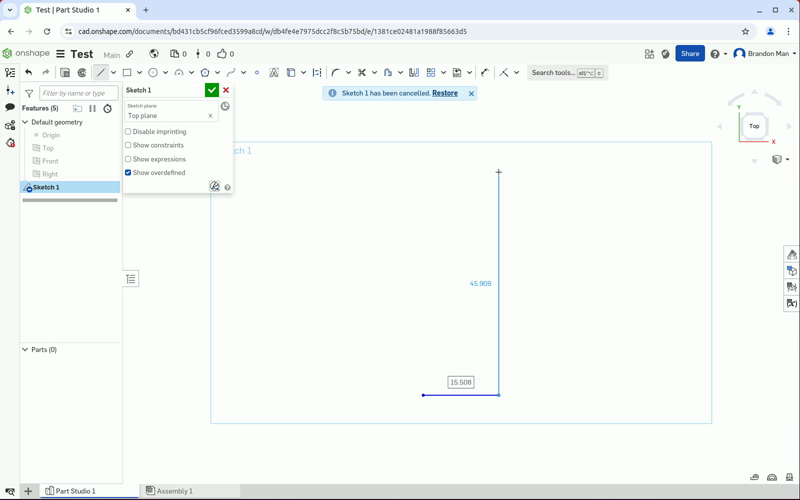
key_up(shift)
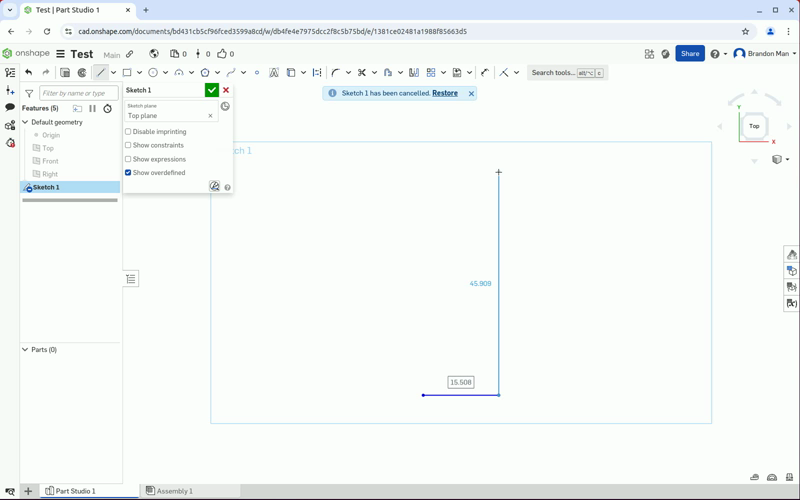
key_down(shift)
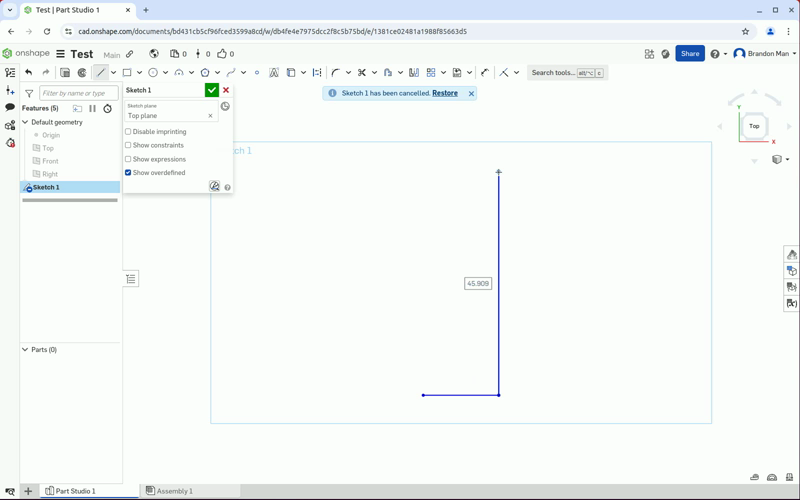
mouse_move(423, 171)
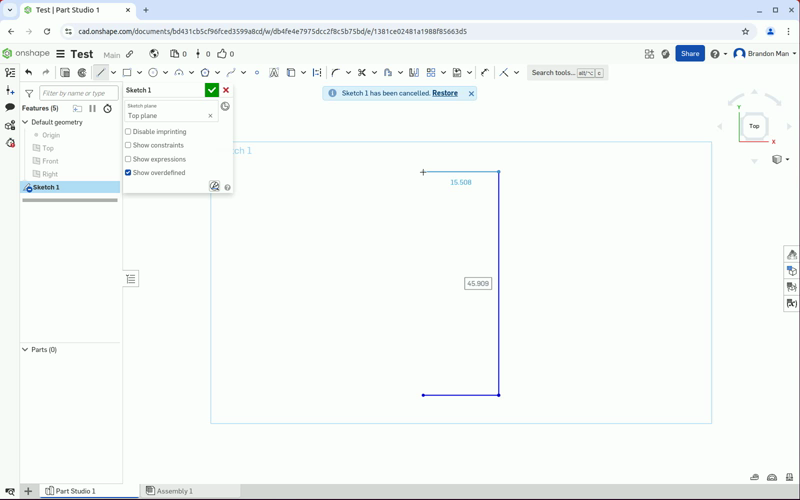
click(423, 171)
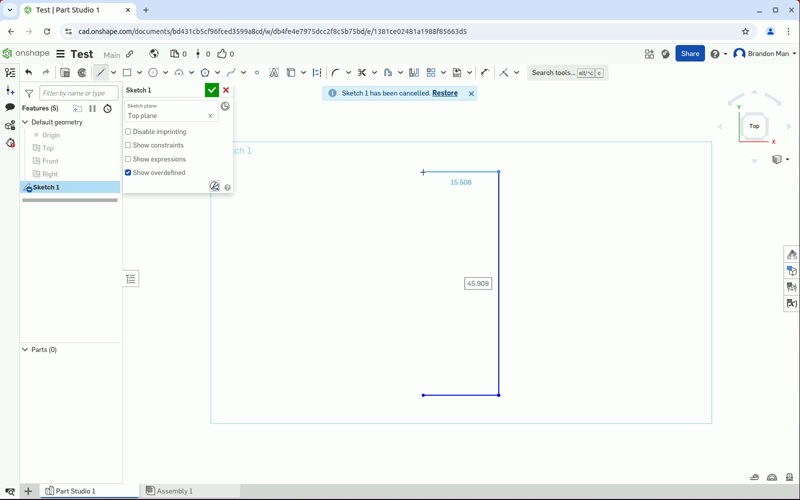
key_up(shift)
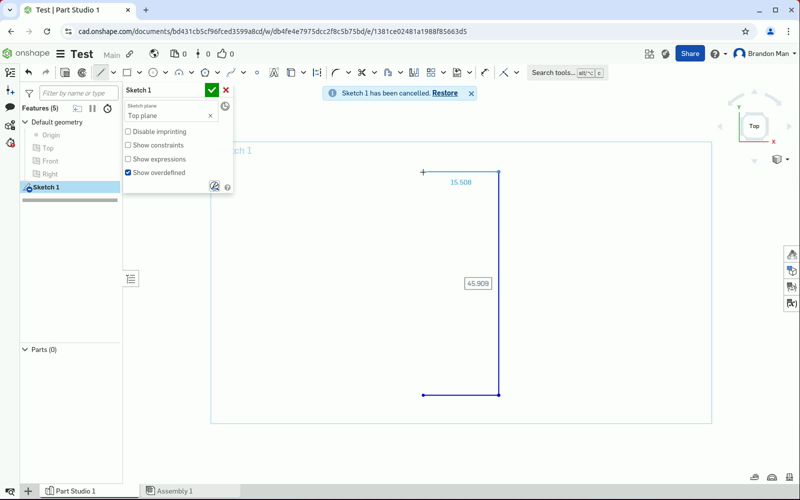
key_down(shift)
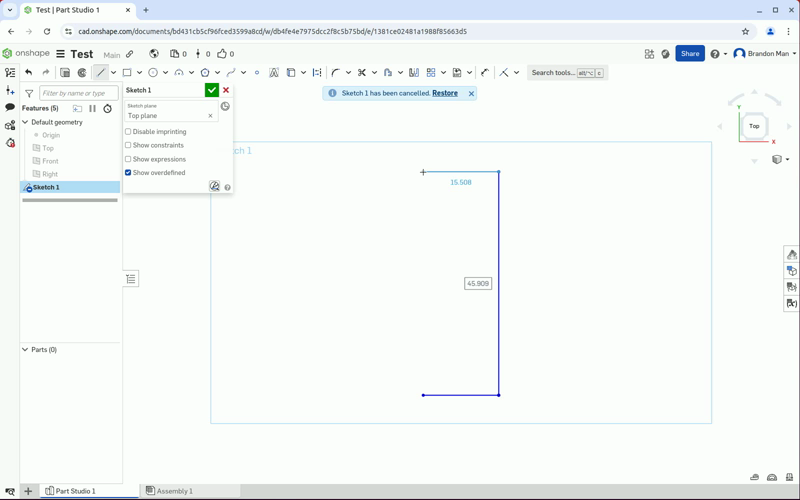
mouse_move(423, 395)
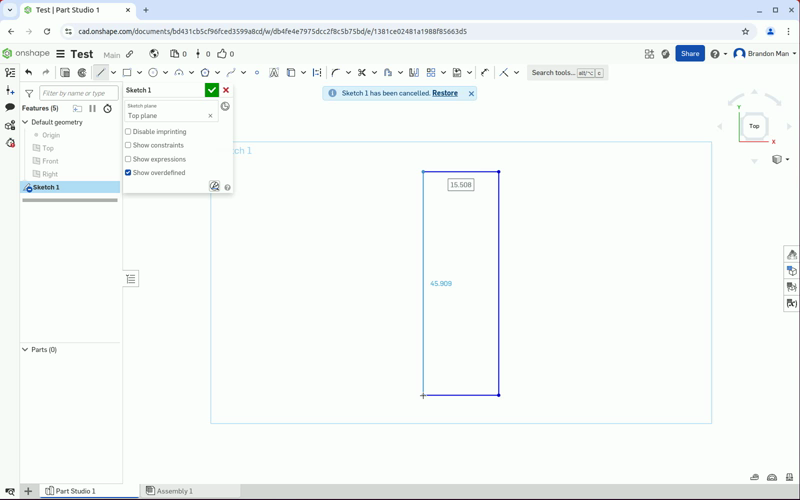
key_up(shift)
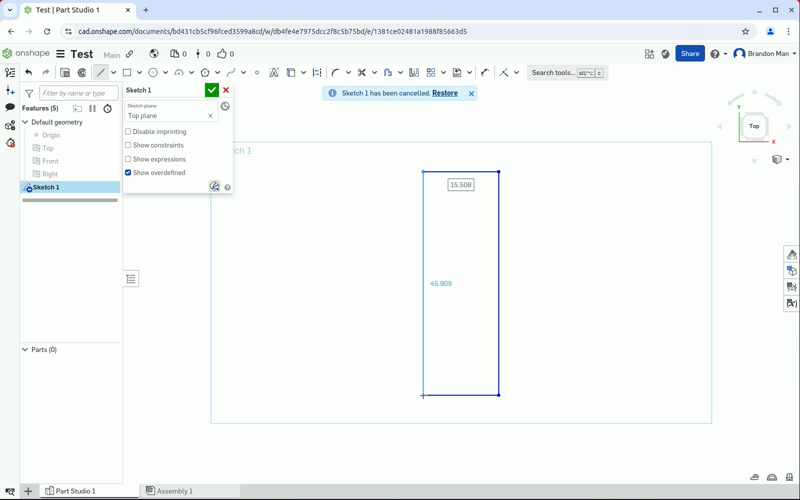
click(423, 395)
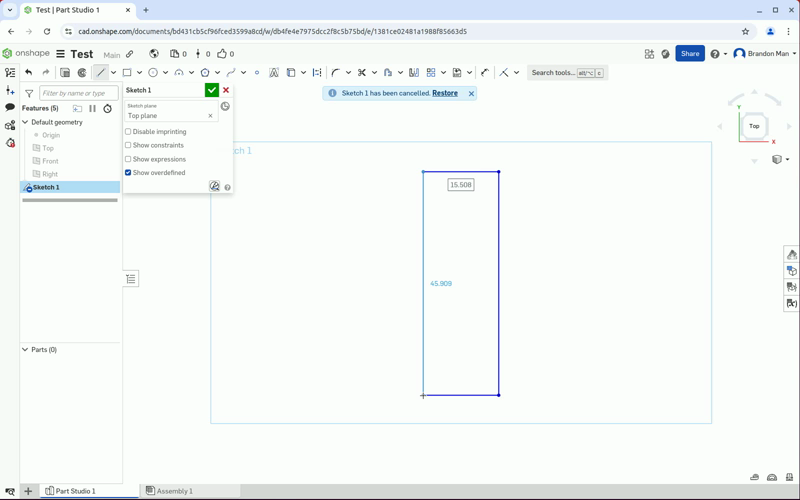
key(esc)
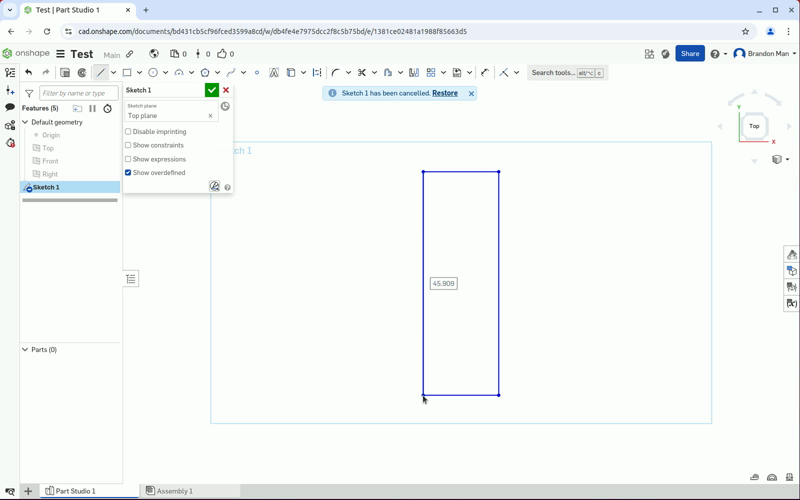
mouse_move(447, 375)
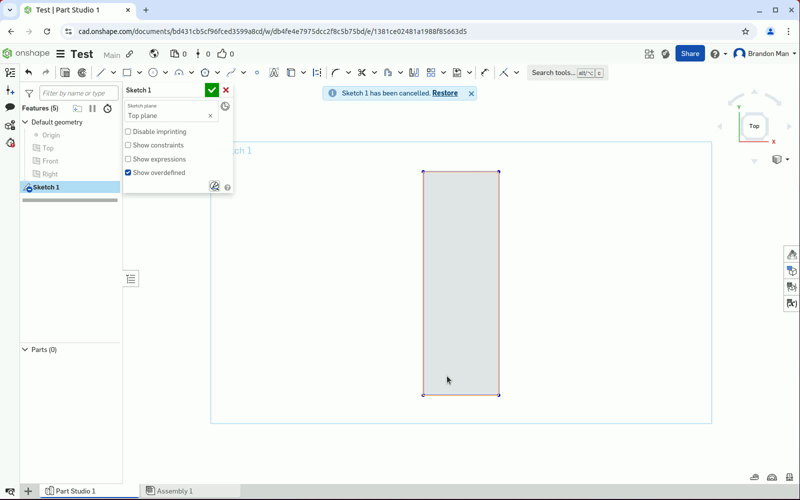
click(447, 375)
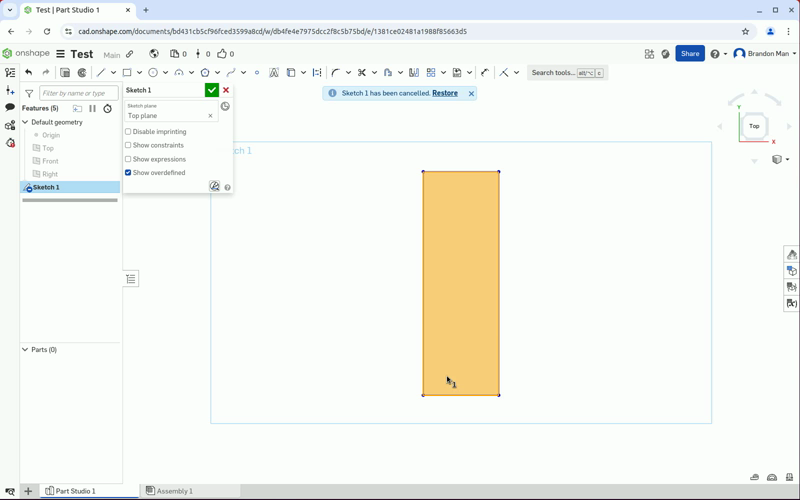
mouse_move(73, 352)
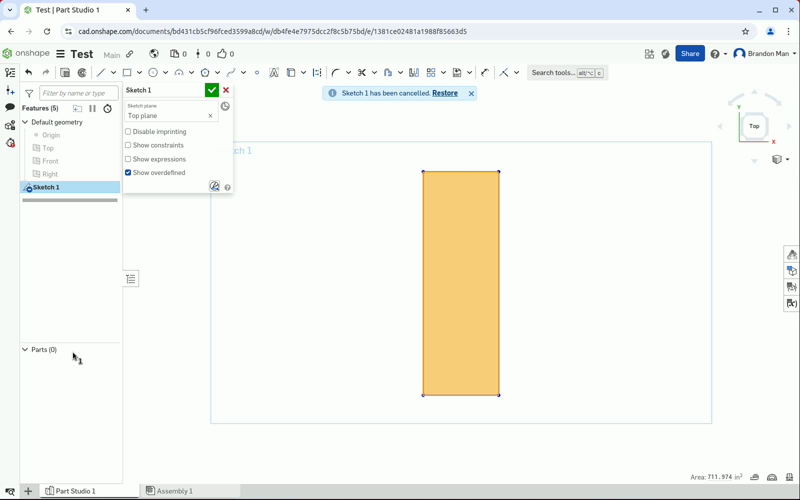
key(shift+y)
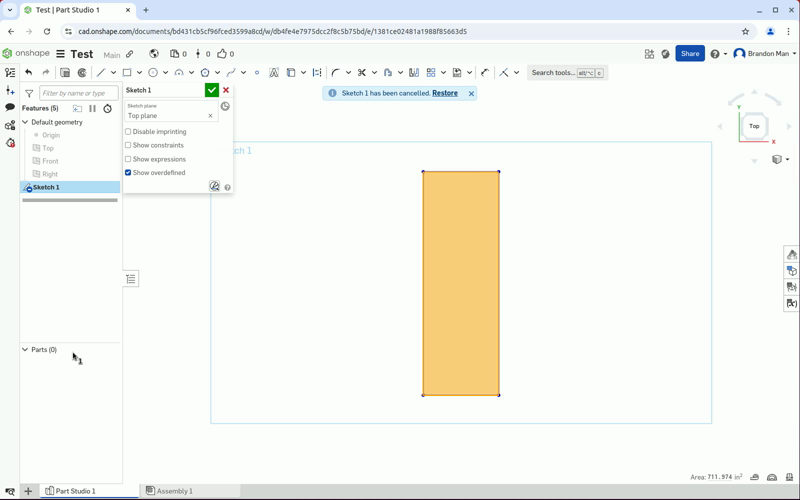
key(shift+e)
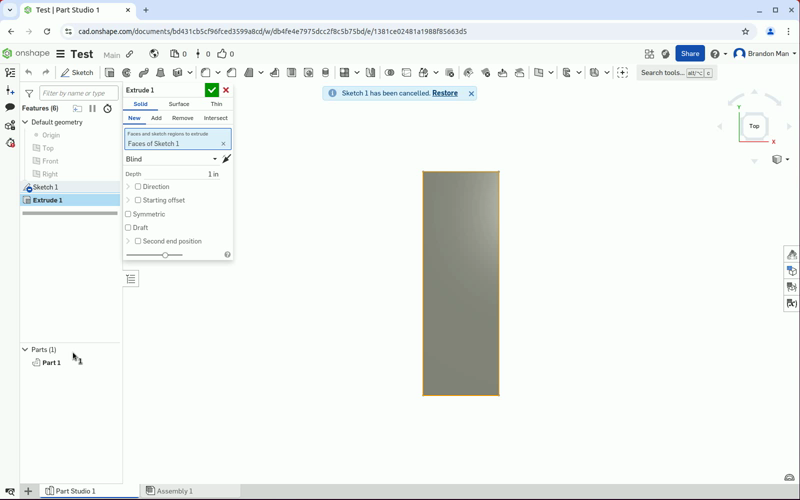
mouse_move(143, 106)
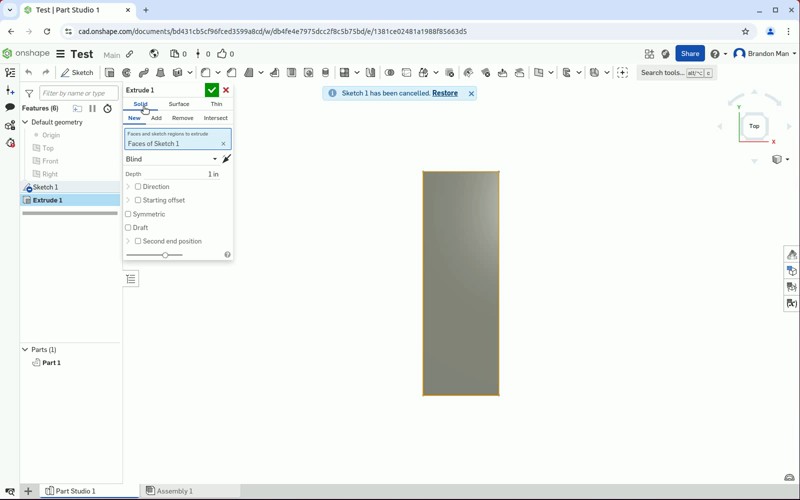
click(143, 106)
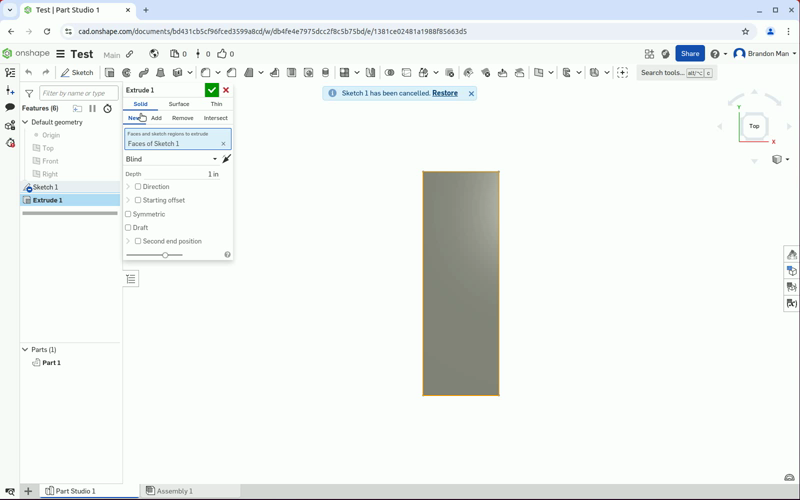
mouse_move(137, 120)
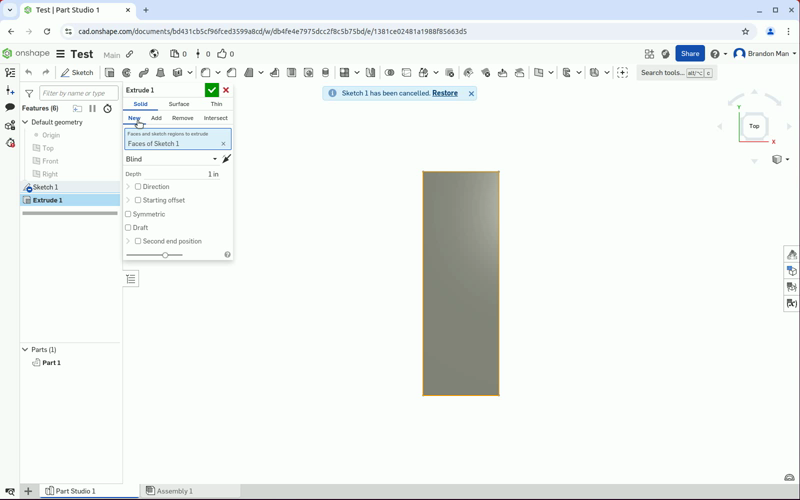
click(137, 120)
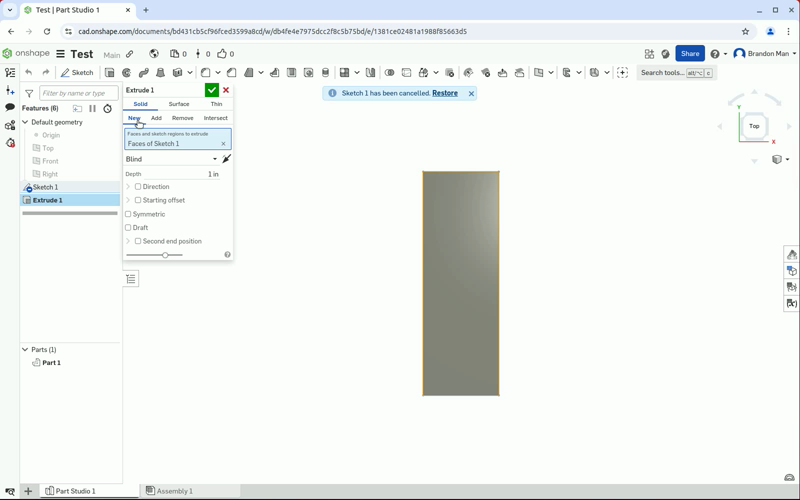
key(tab, 4)
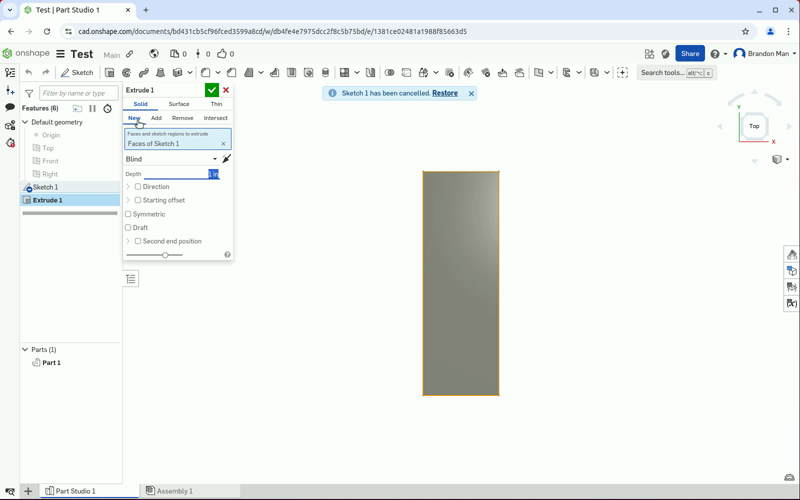
text(15.405)
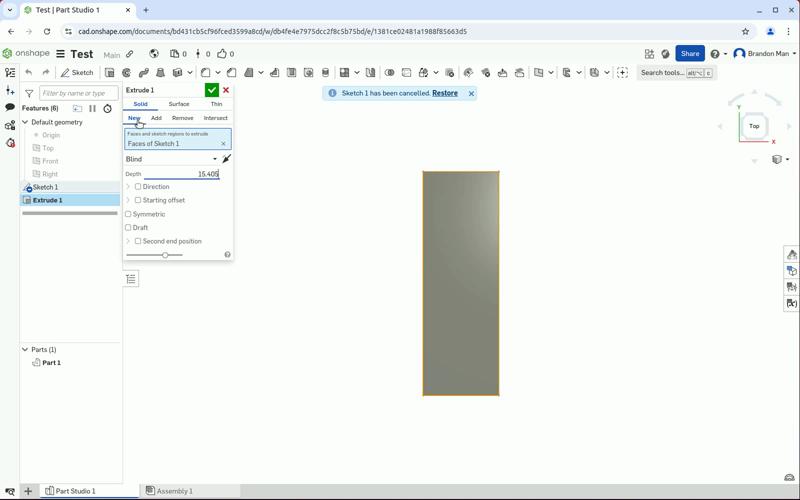
key(enter)
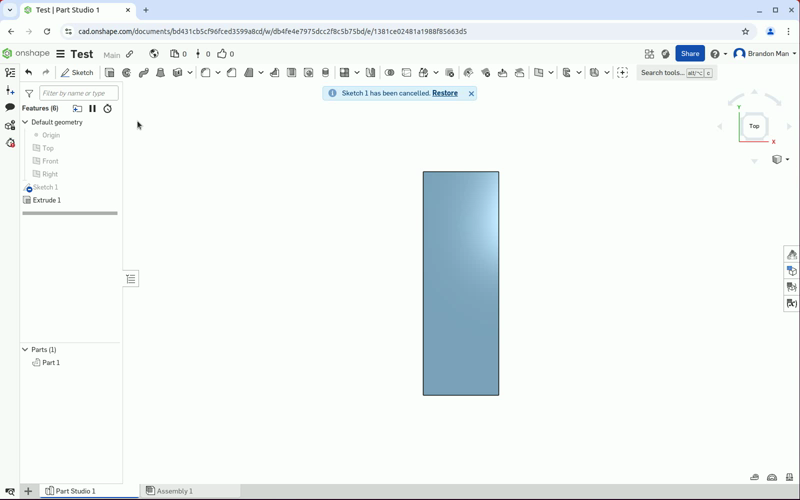
key(shift+h)
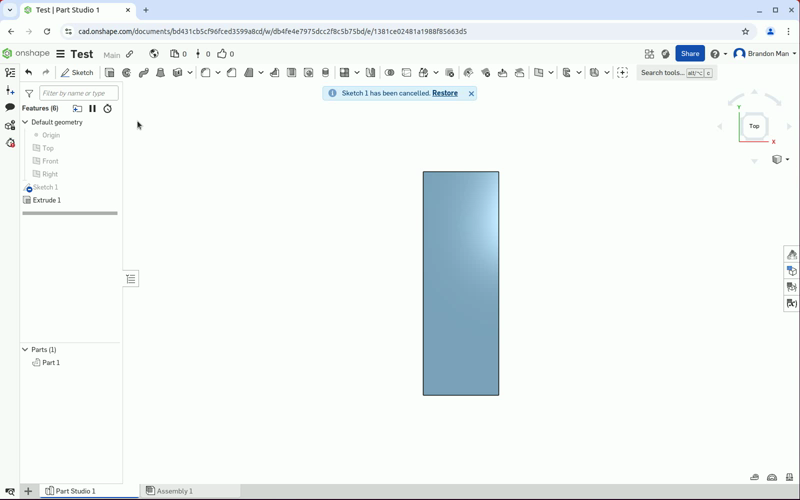
key(shift+h)
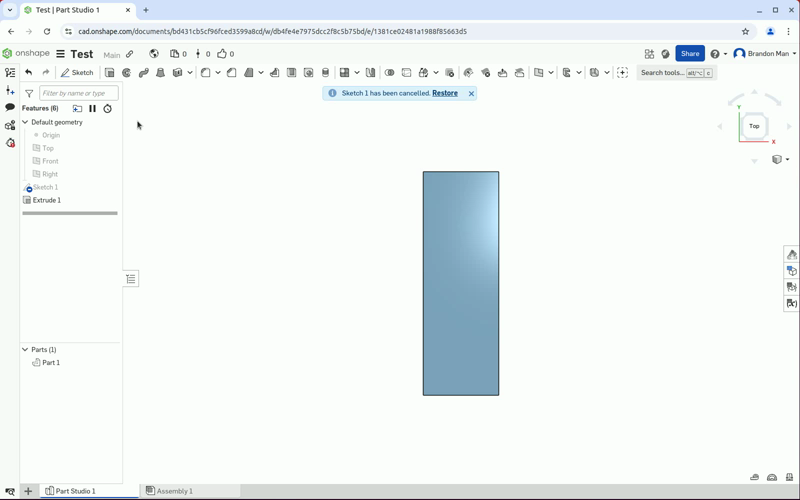
mouse_move(73, 189)
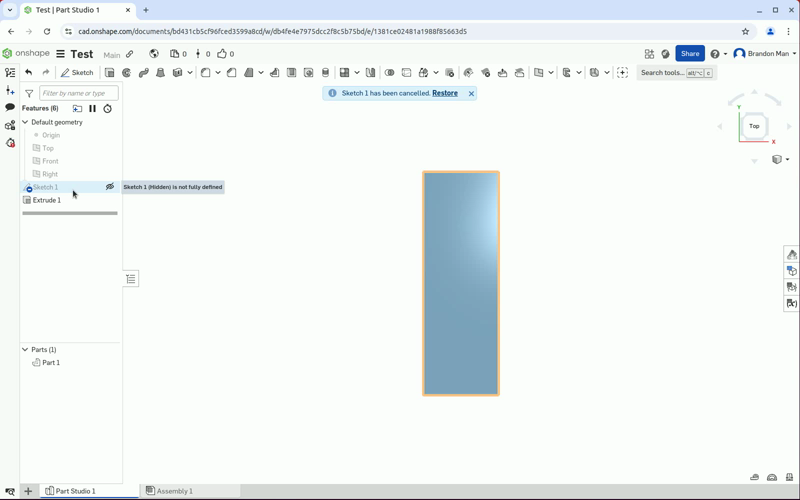
click(73, 189)
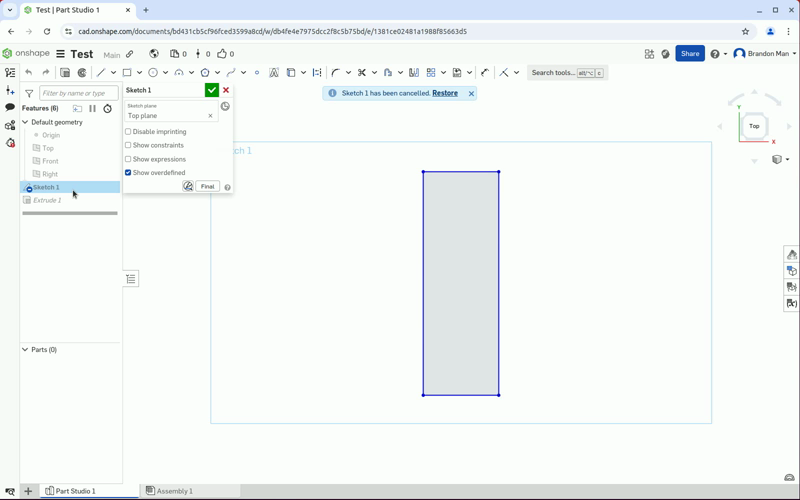
mouse_move(229, 92)
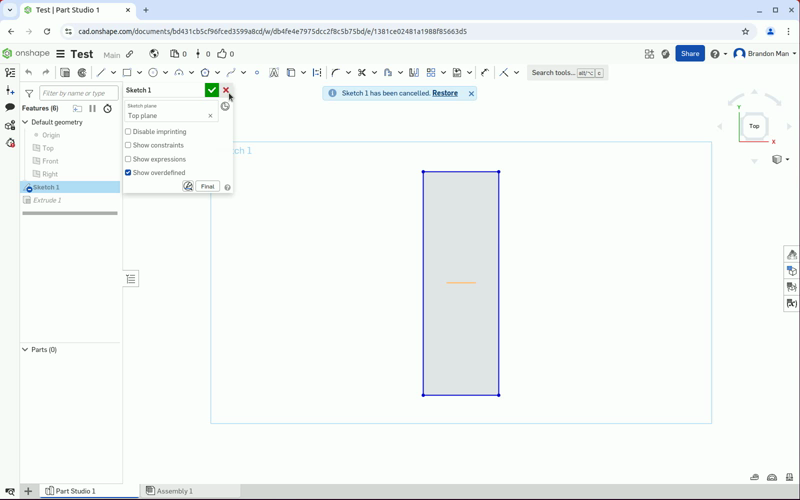
click(229, 92)
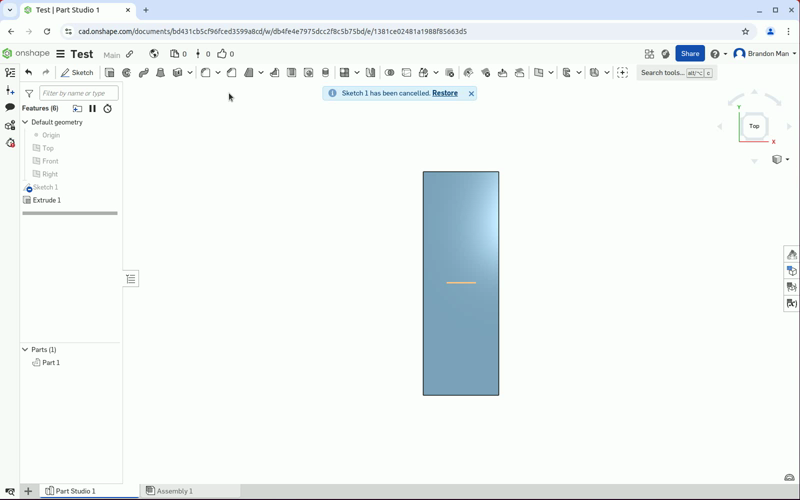
mouse_move(73, 352)
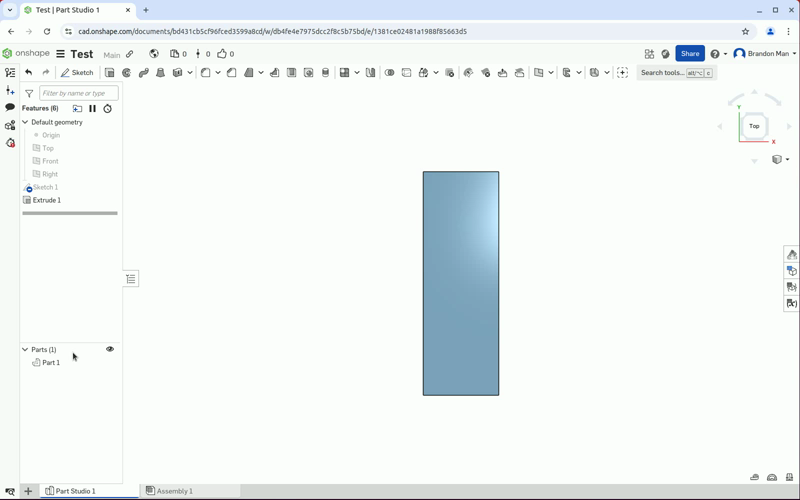
key(y)
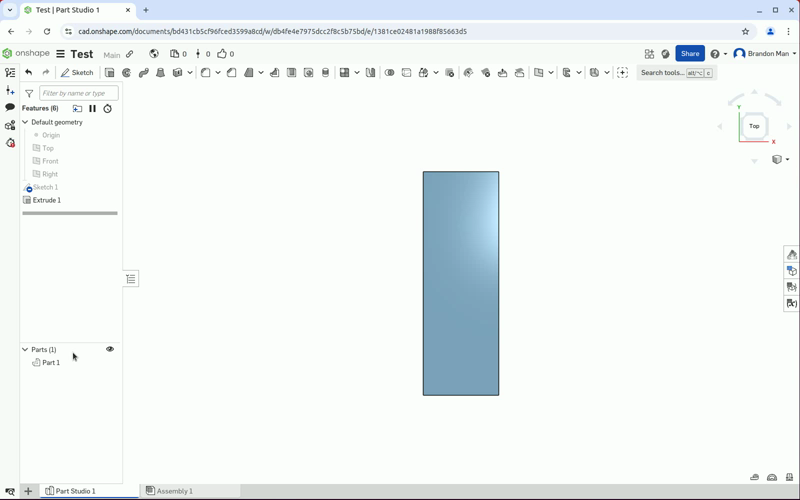
key(shift+p)
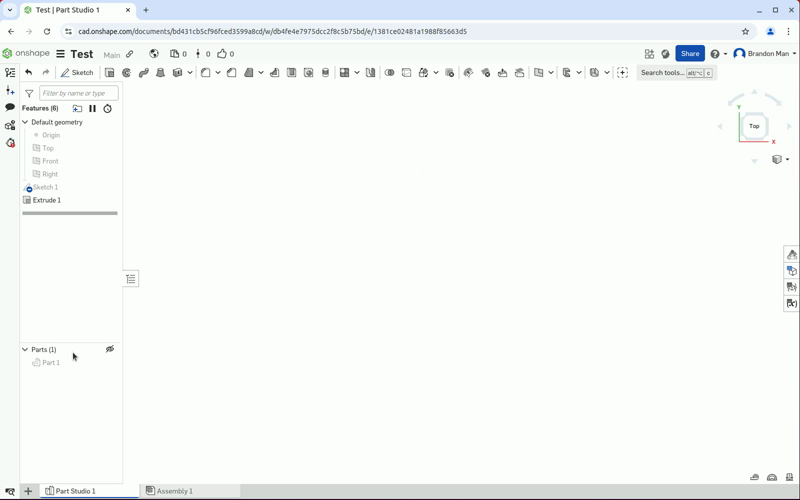
key(space)
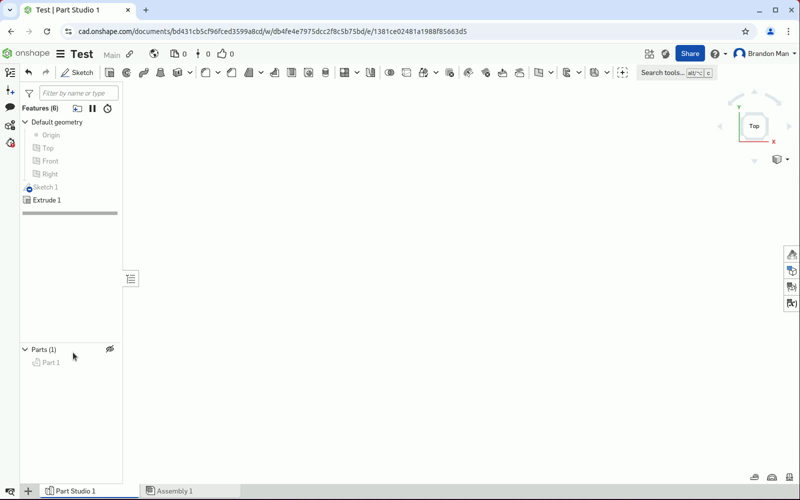
key_down(shift)
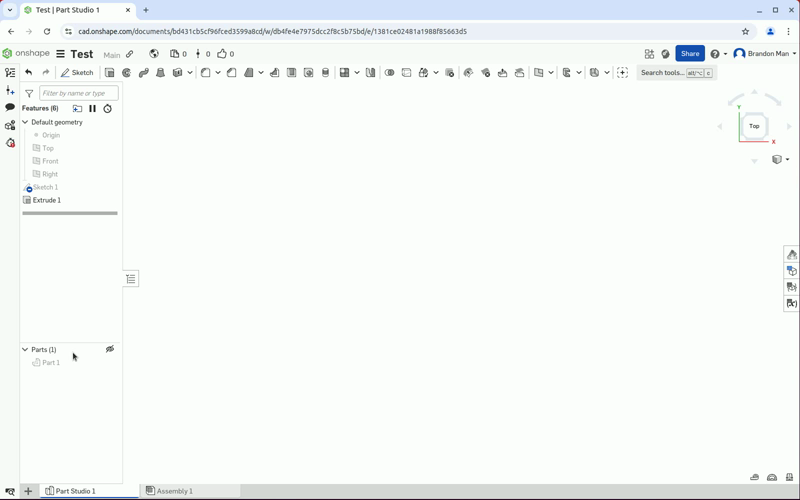
key(up)
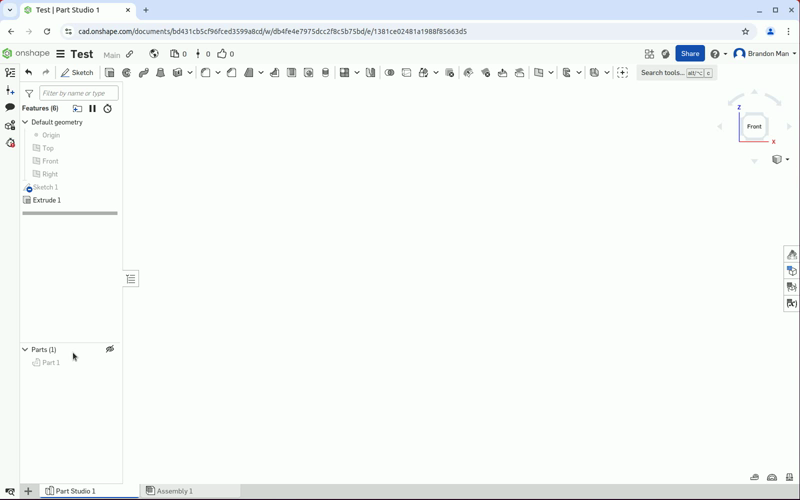
key_up(shift)
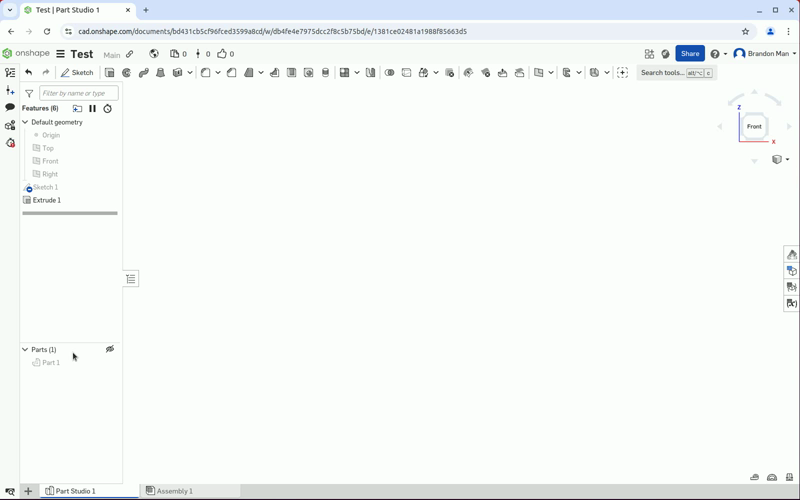
key(space)
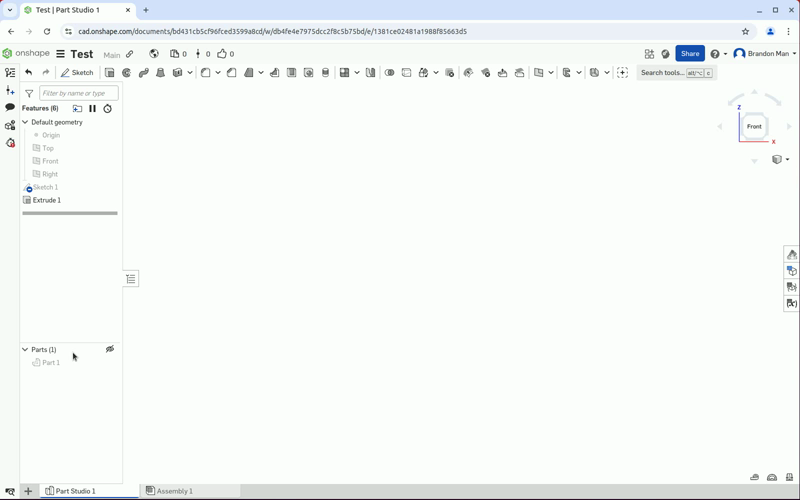
key_down(shift)
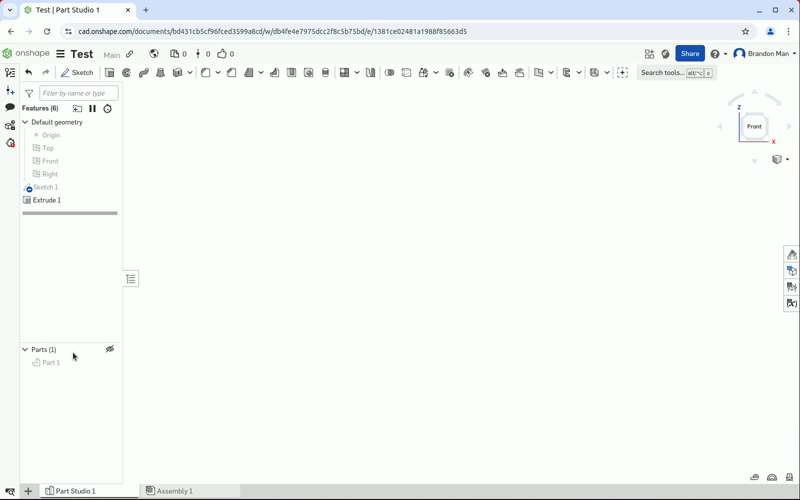
key(left)
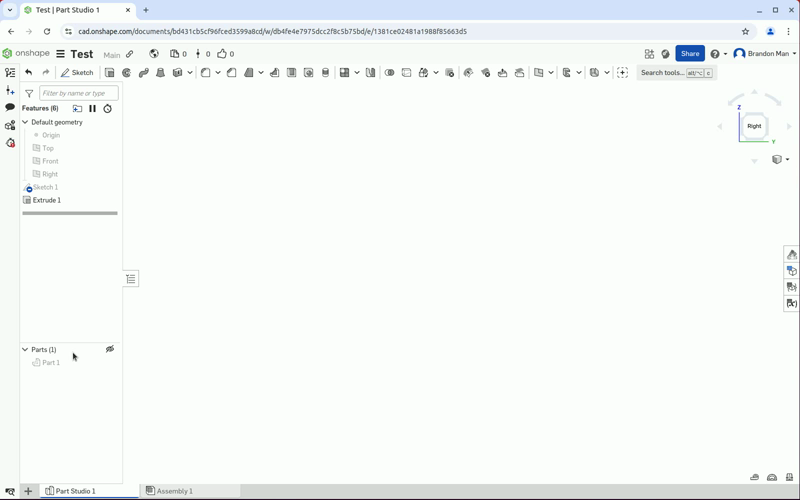
key_up(shift)
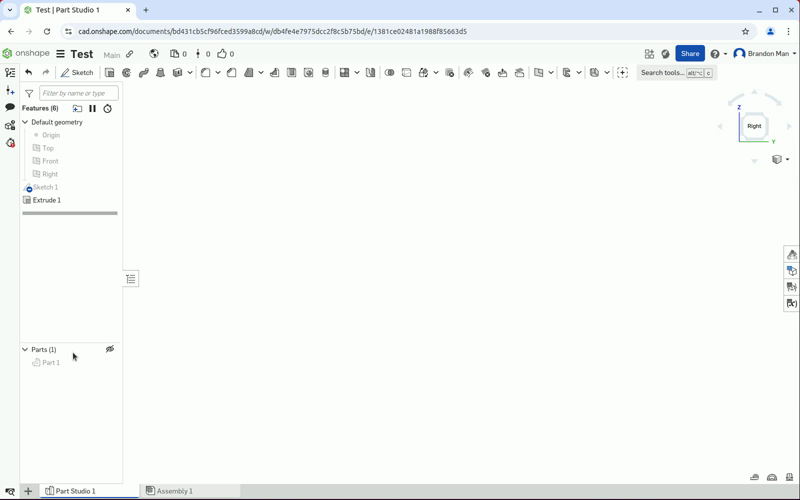
mouse_move(73, 352)
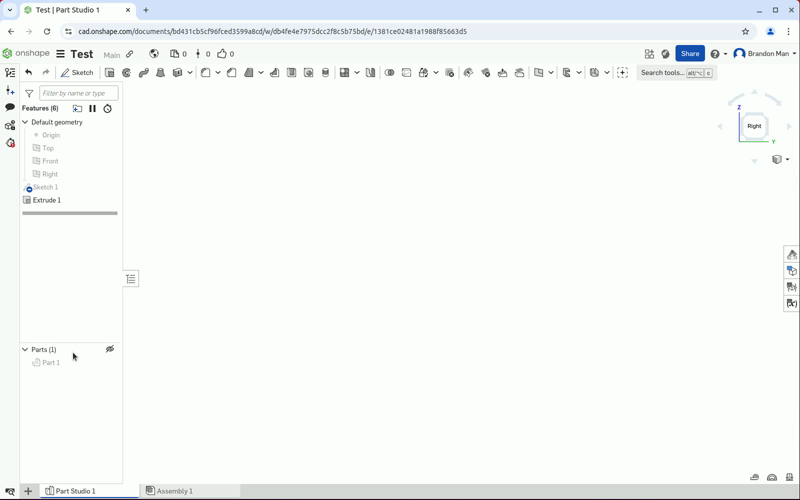
key(shift+y)
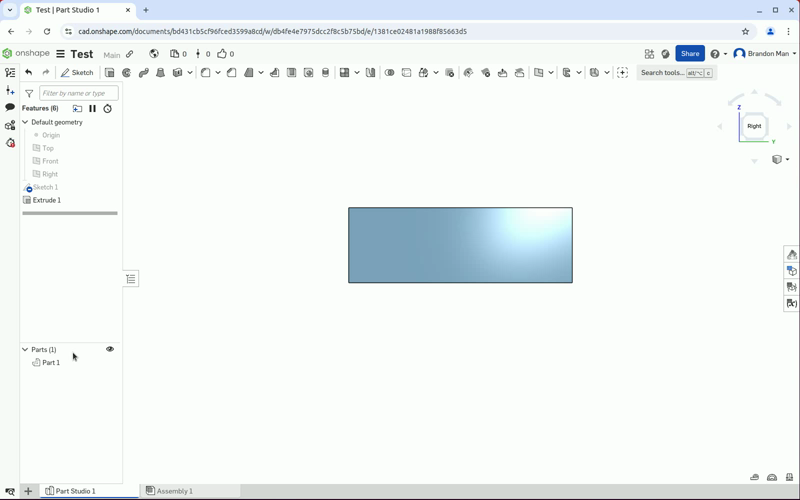
mouse_move(541, 75)
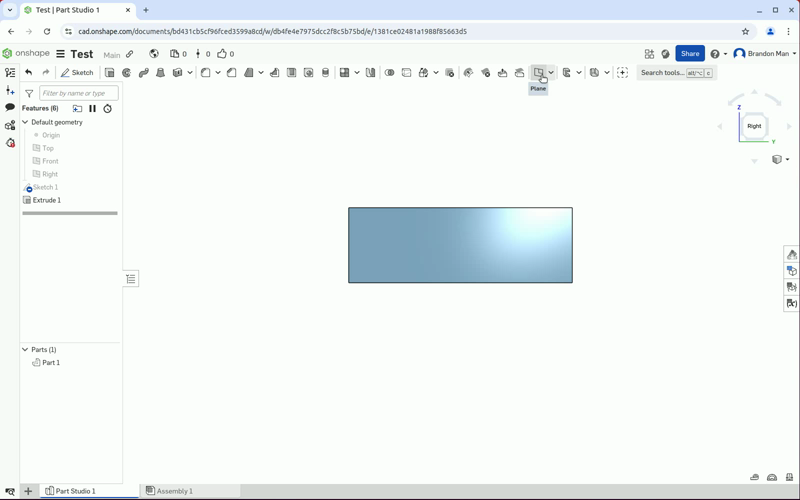
click(541, 75)
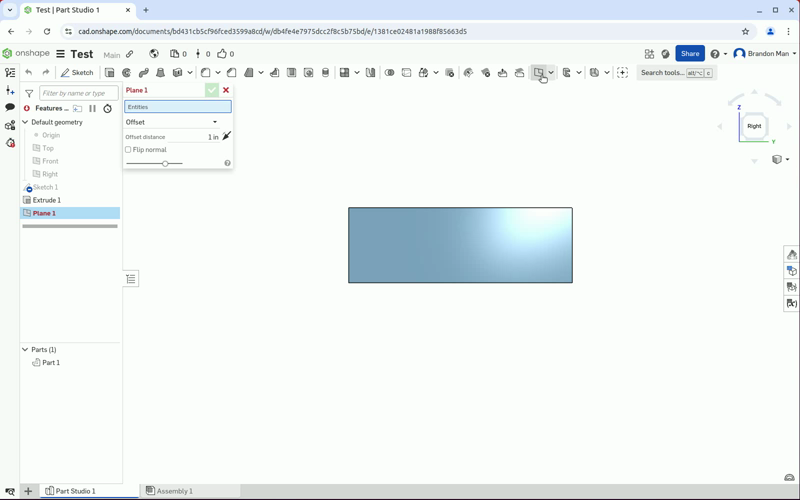
mouse_move(73, 176)
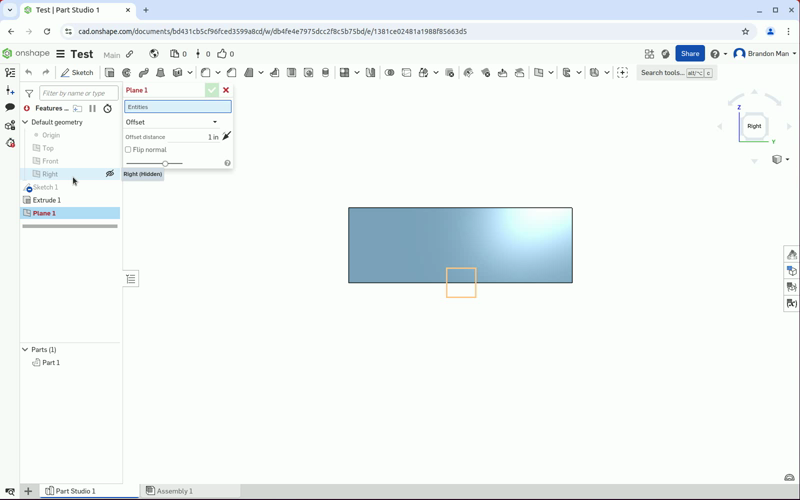
click(73, 176)
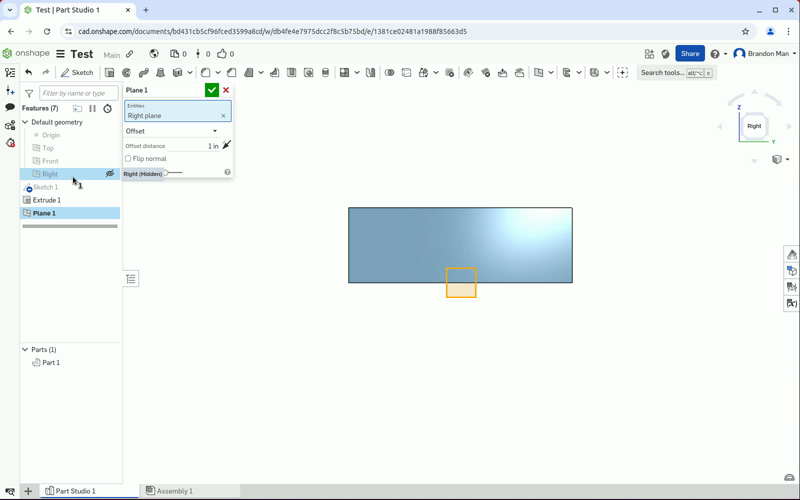
key(tab, 2)
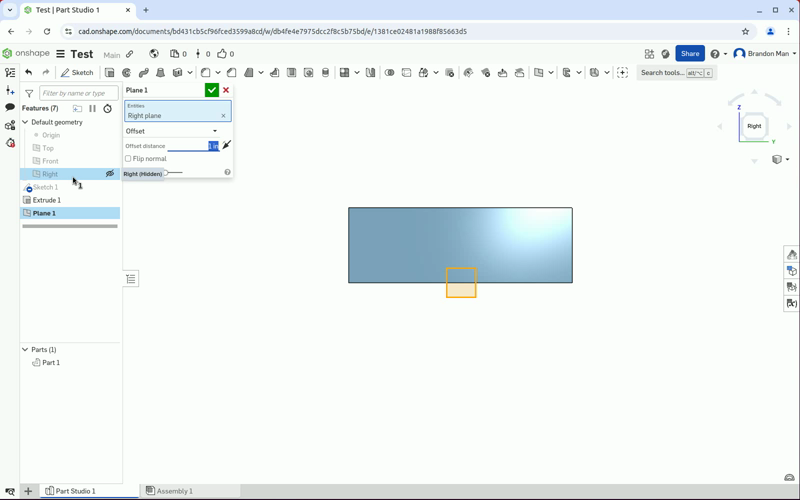
text(7.703)
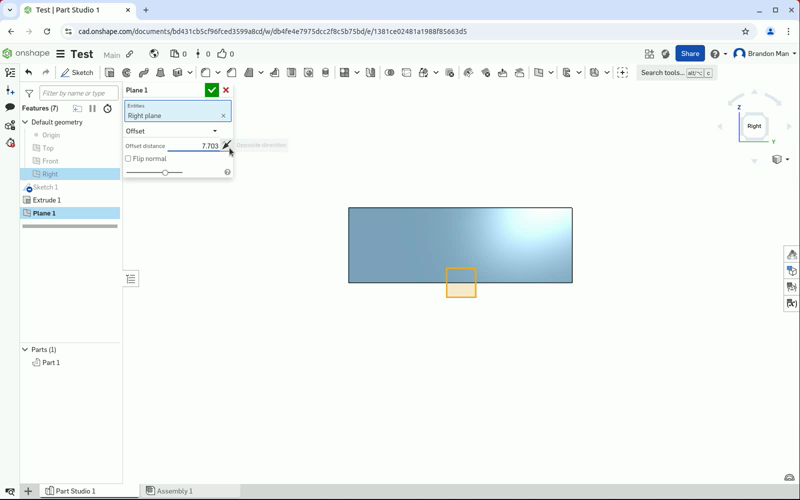
mouse_move(229, 147)
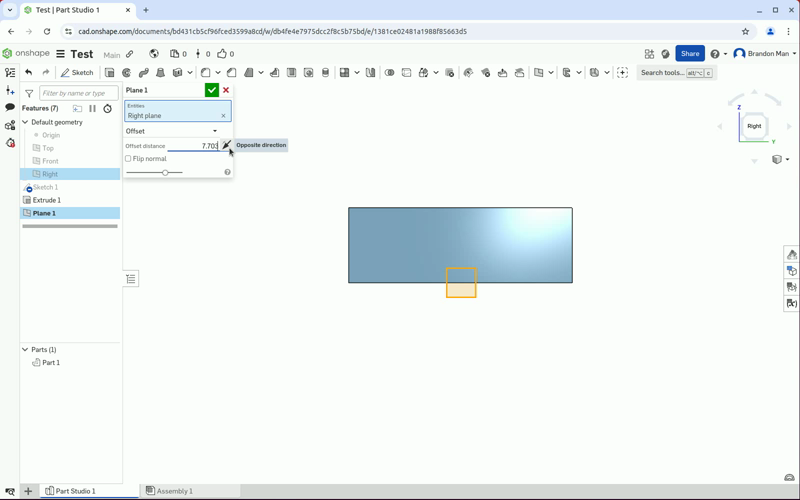
click(229, 147)
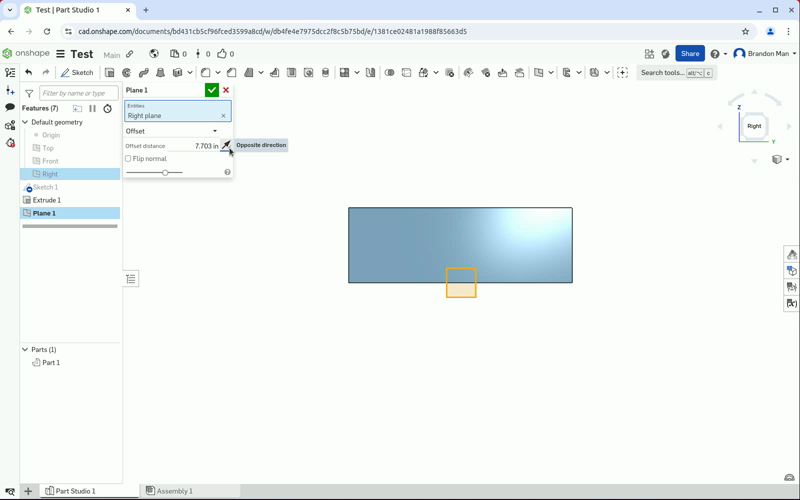
key(enter, 2)
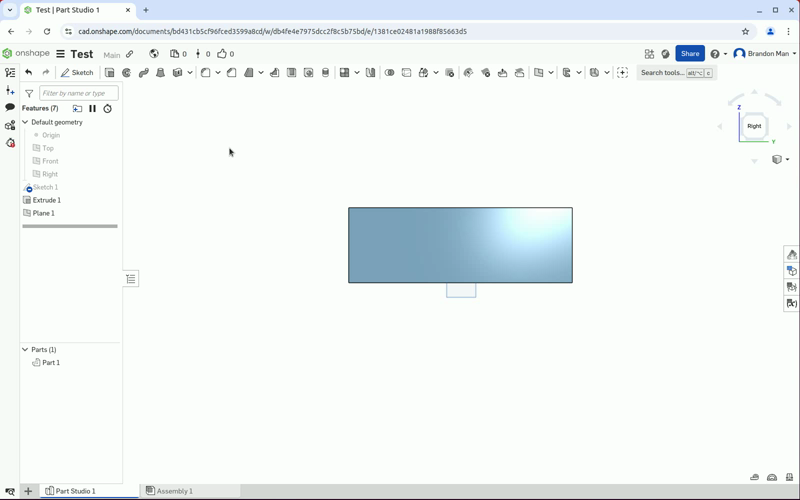
key(shift+s)
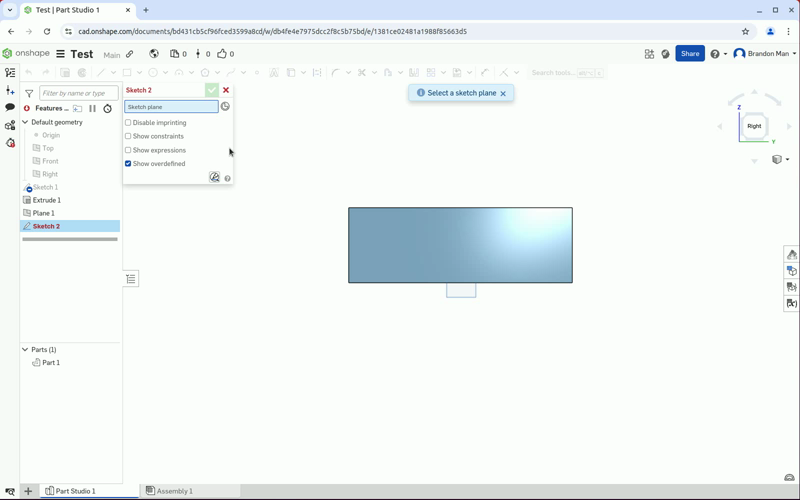
mouse_move(73, 215)
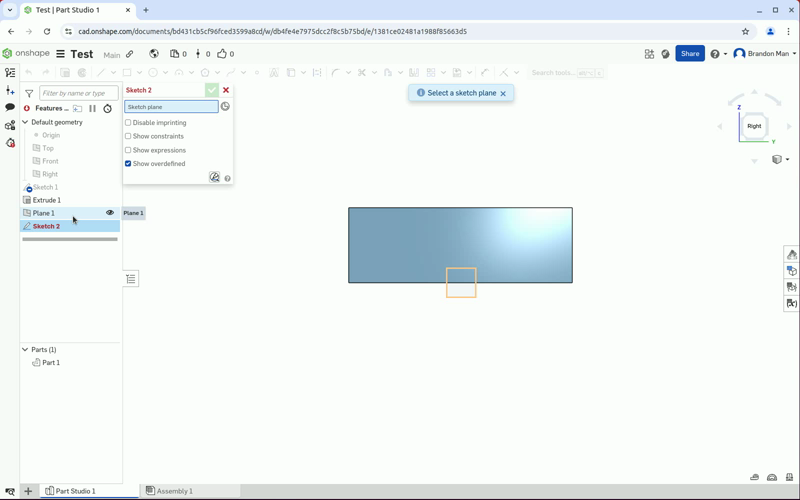
click(73, 215)
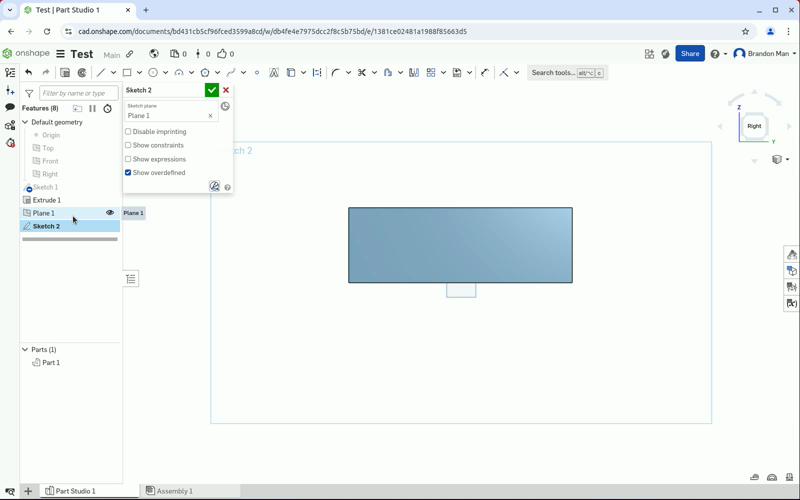
mouse_move(73, 352)
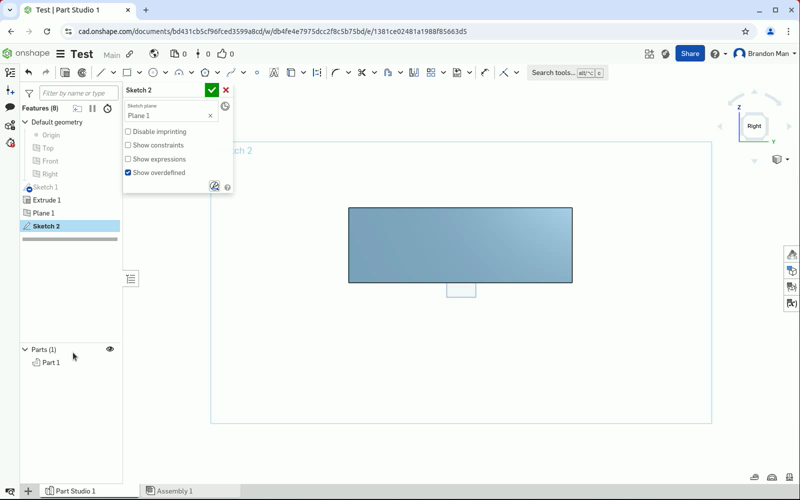
key(y)
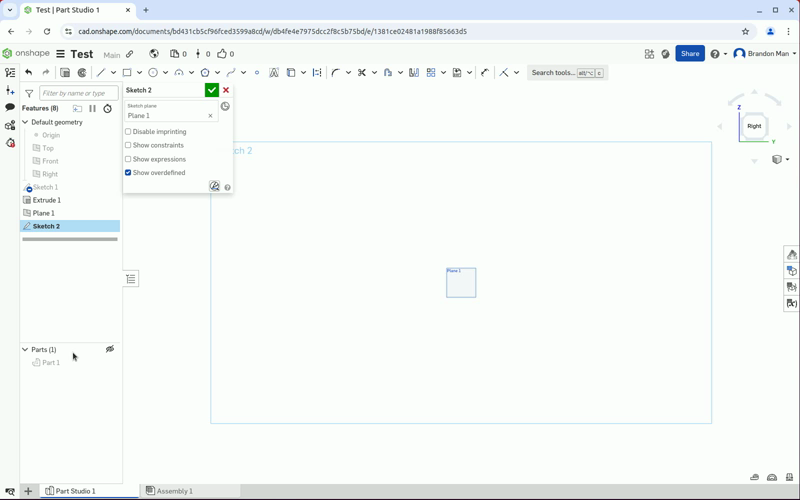
key(l)
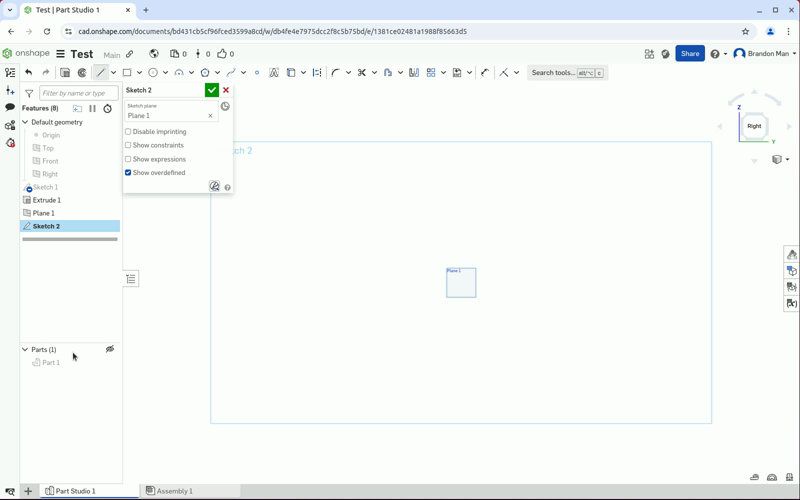
key_down(shift)
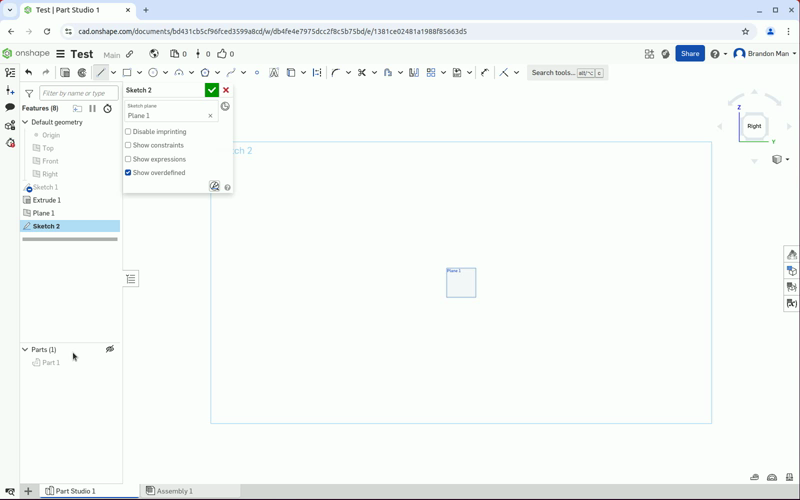
mouse_move(376, 254)
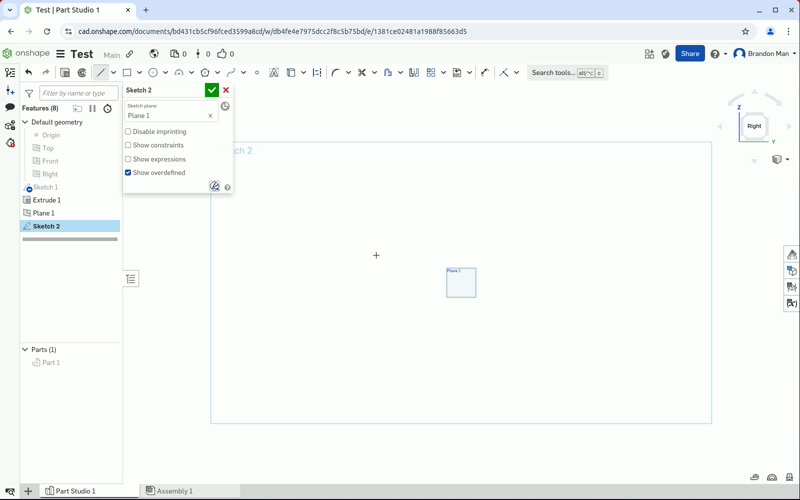
click(376, 254)
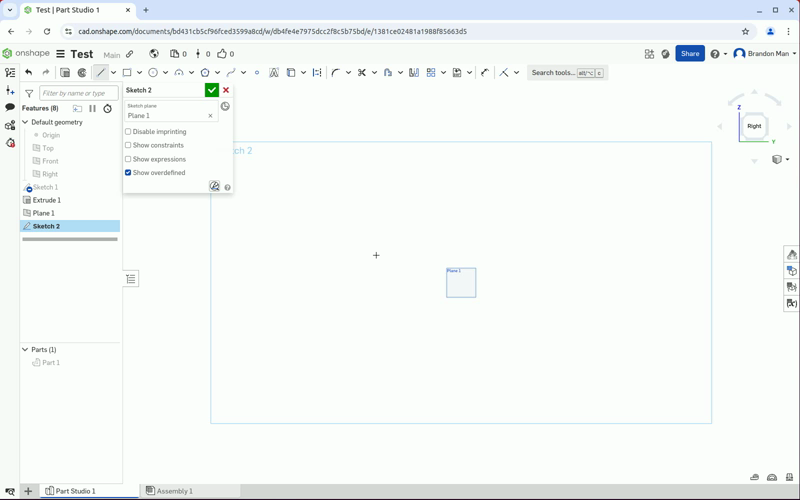
key_up(shift)
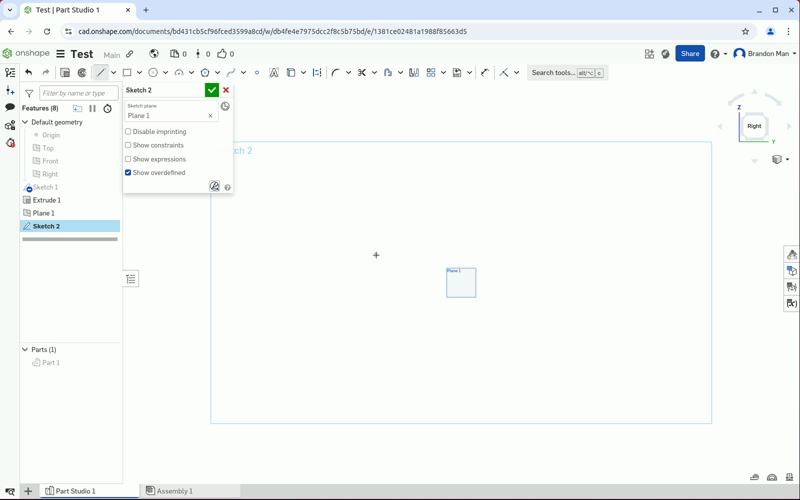
key_down(shift)
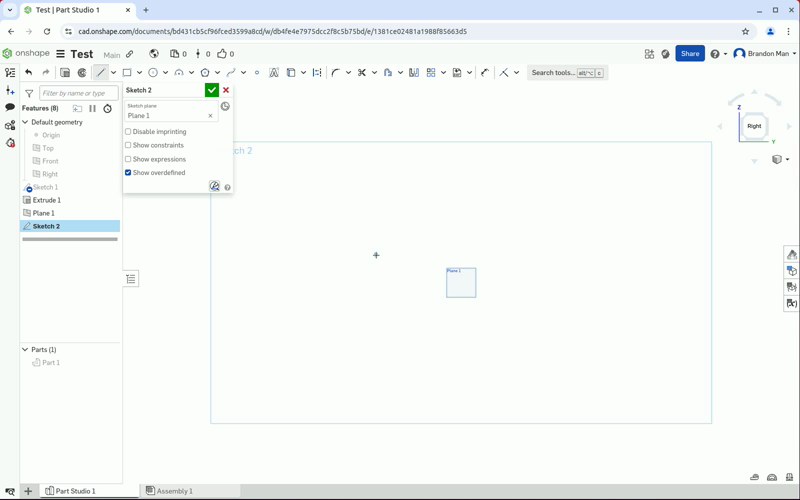
mouse_move(406, 254)
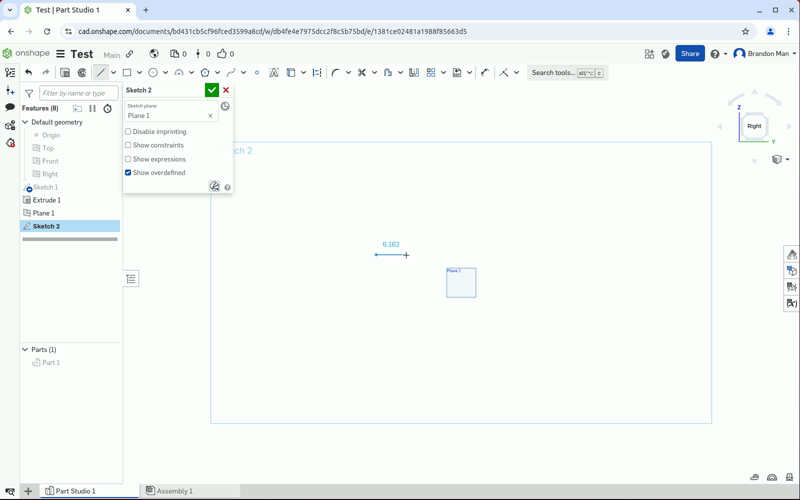
mouse_move(396, 254)
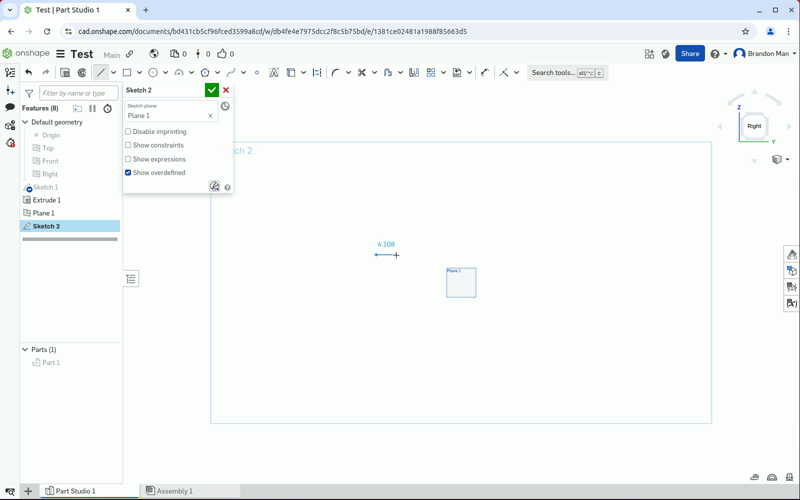
click(396, 254)
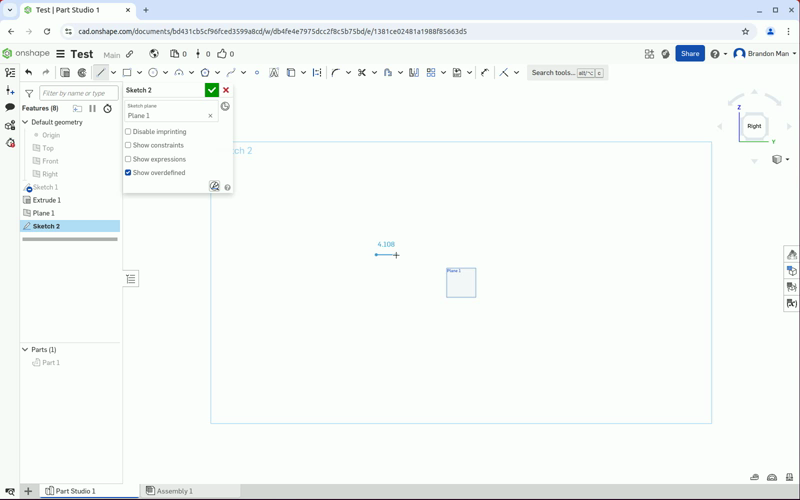
key_up(shift)
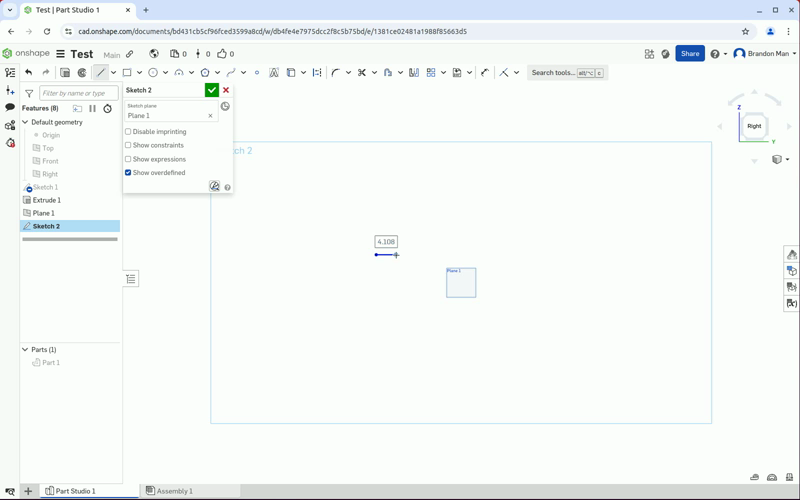
key_down(shift)
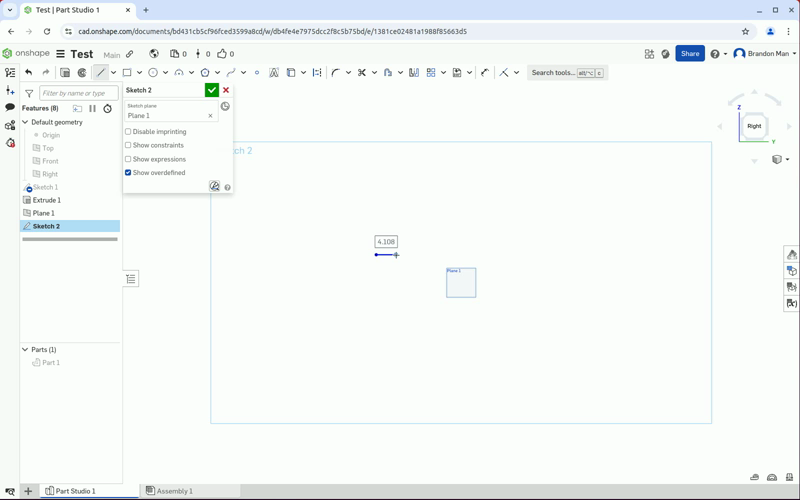
mouse_move(426, 254)
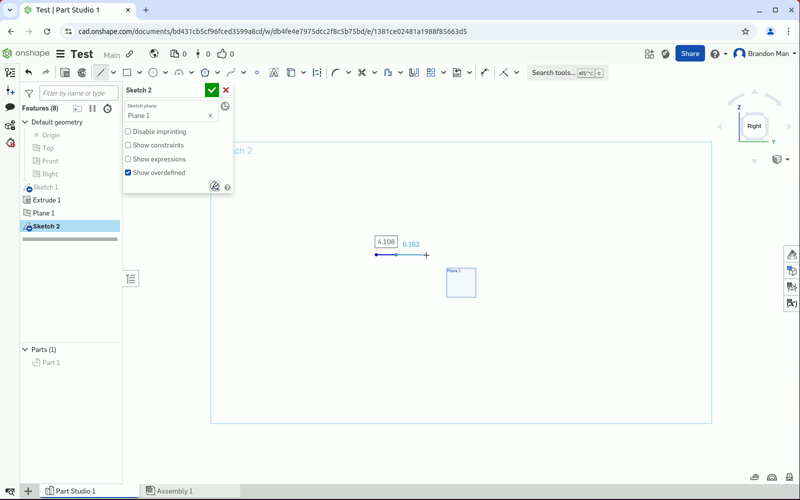
mouse_move(396, 234)
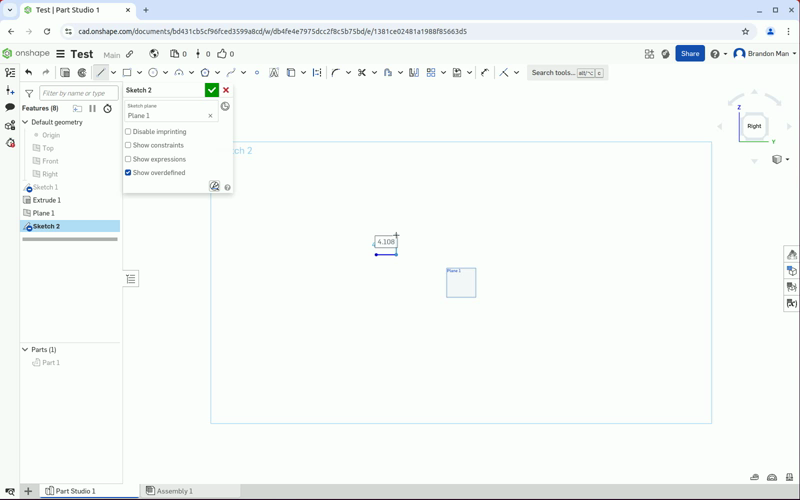
click(396, 234)
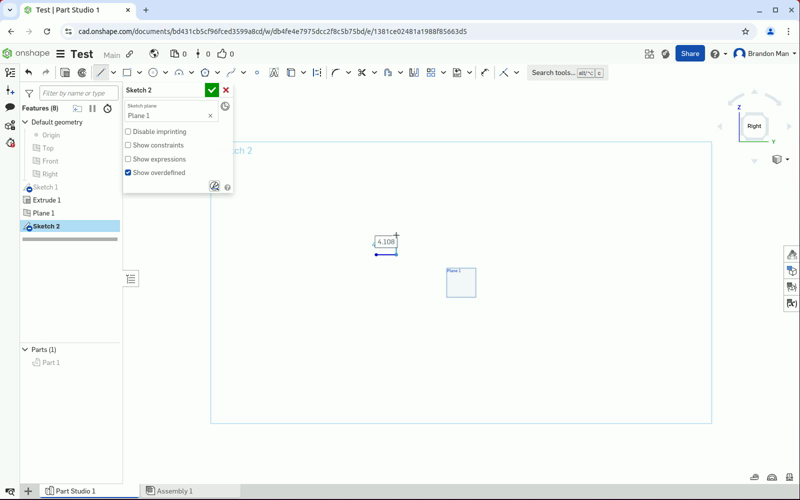
key_up(shift)
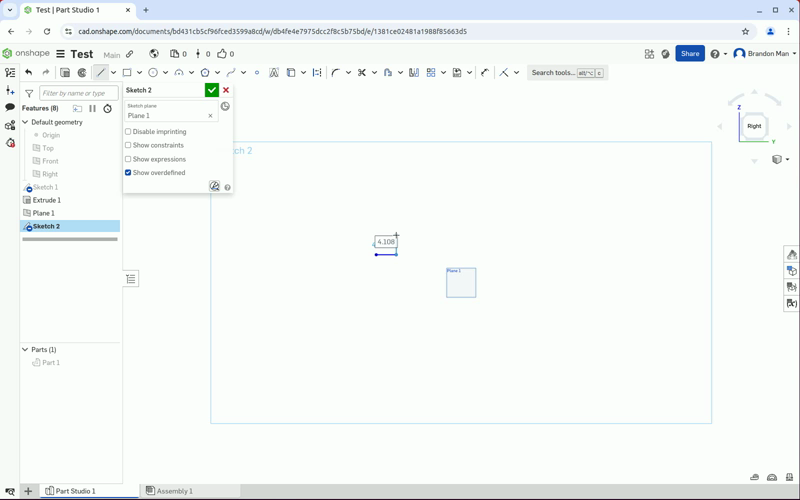
key_down(shift)
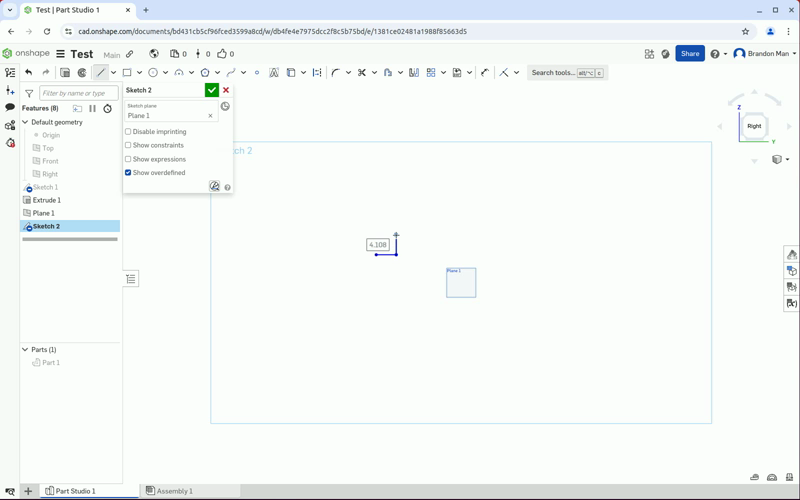
mouse_move(426, 234)
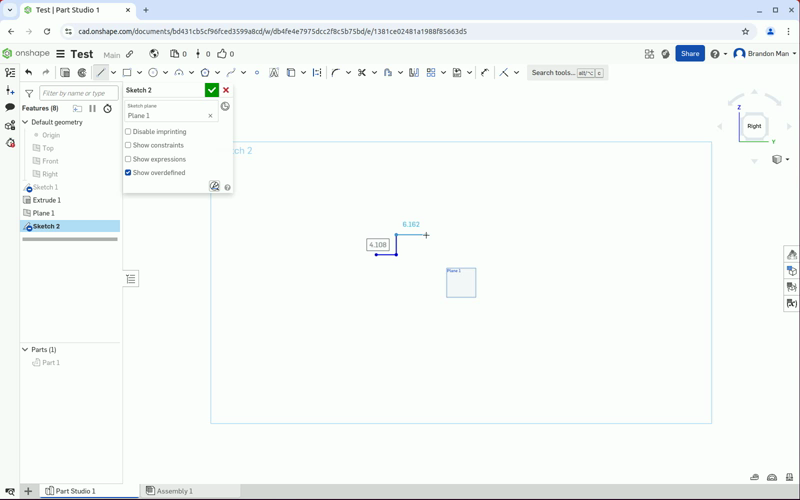
mouse_move(376, 234)
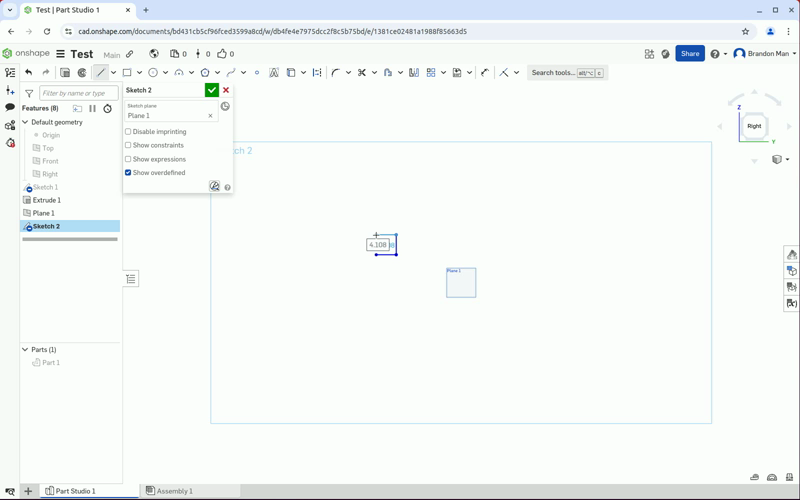
click(376, 234)
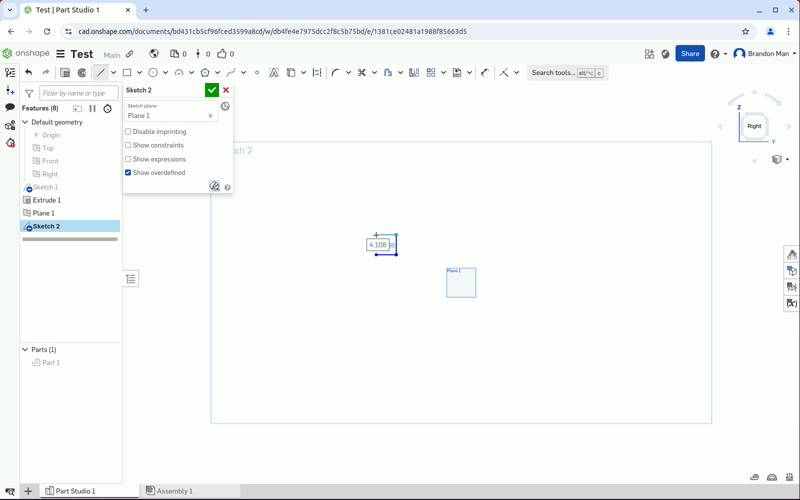
key_up(shift)
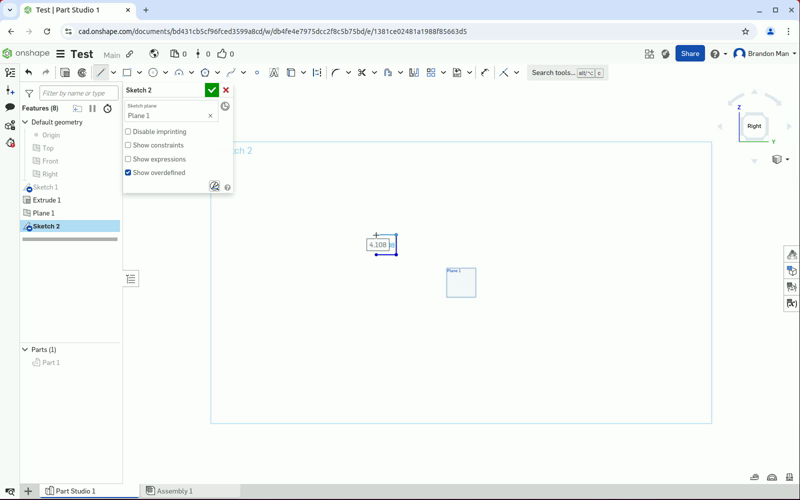
mouse_move(406, 234)
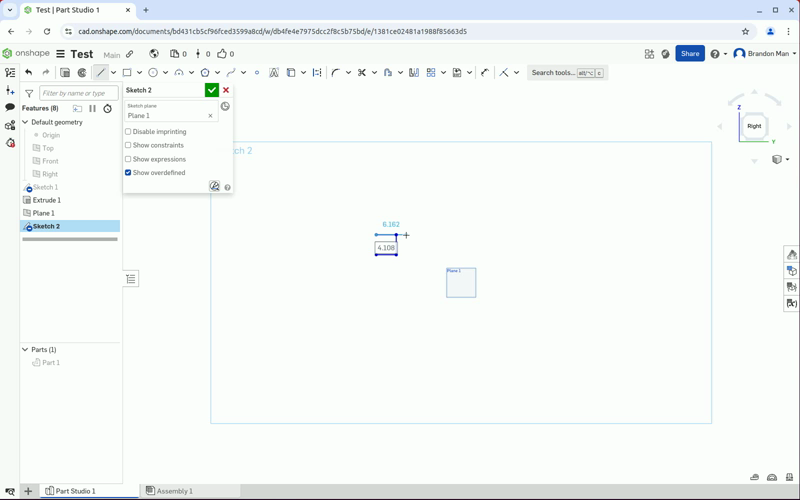
key_down(shift)
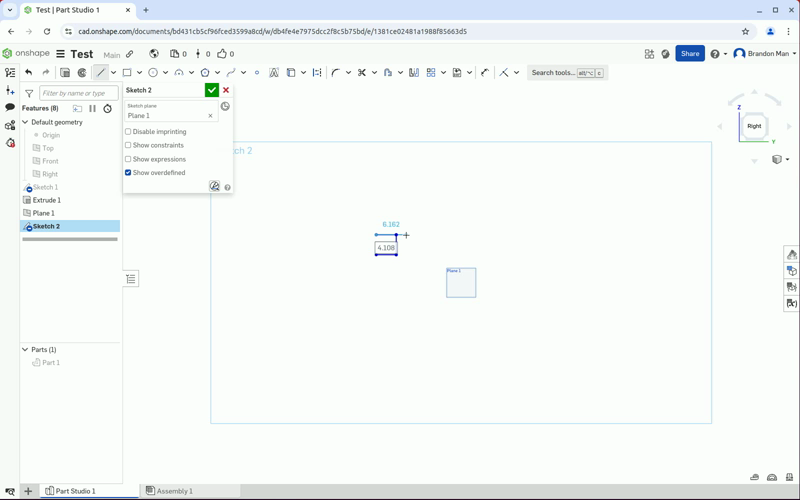
mouse_move(376, 254)
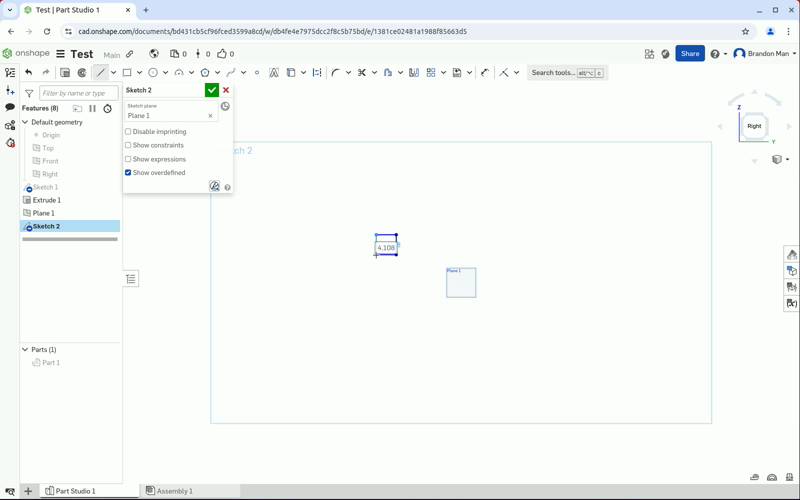
key_up(shift)
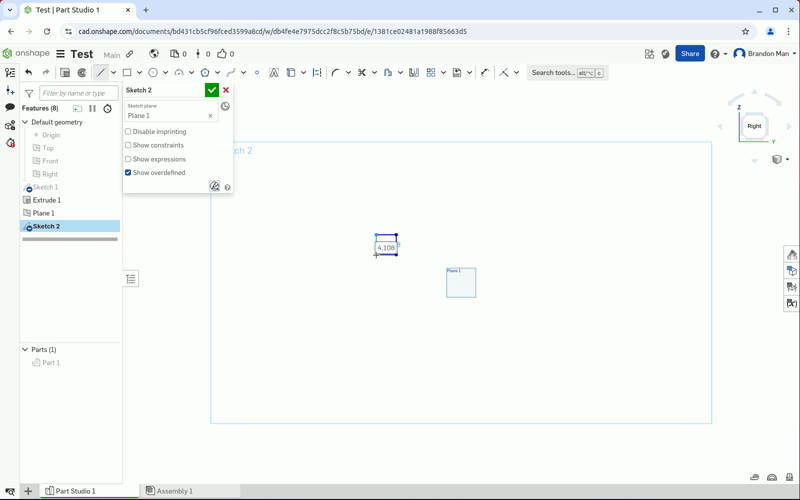
click(376, 254)
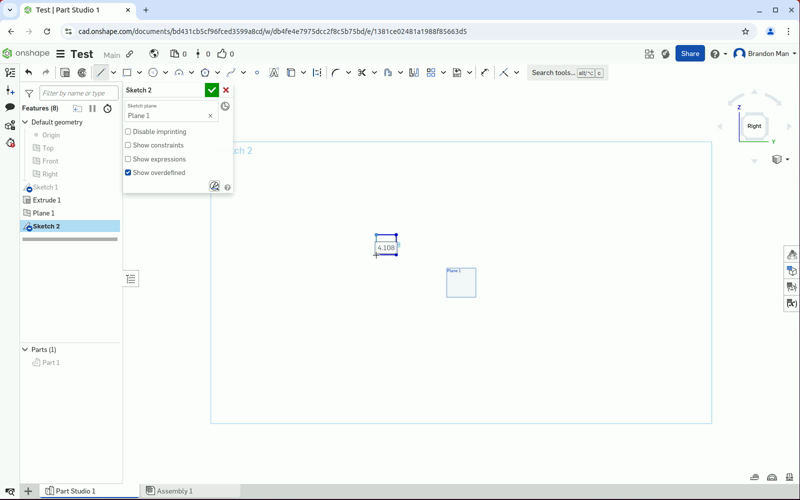
key(esc)
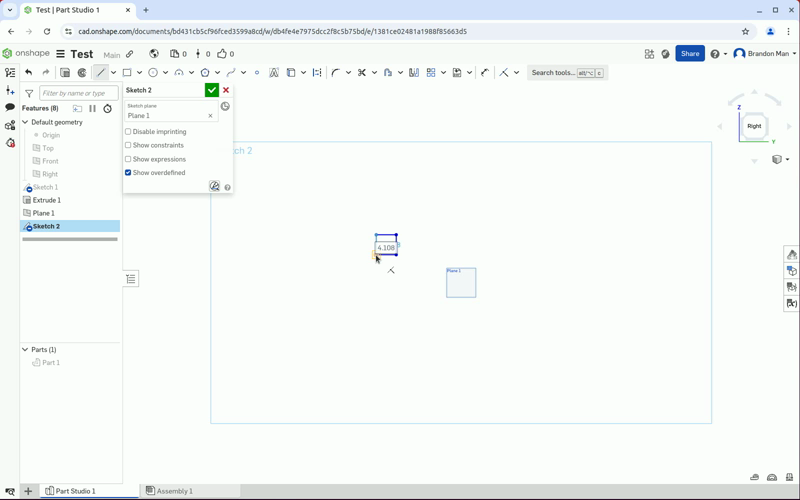
mouse_move(389, 236)
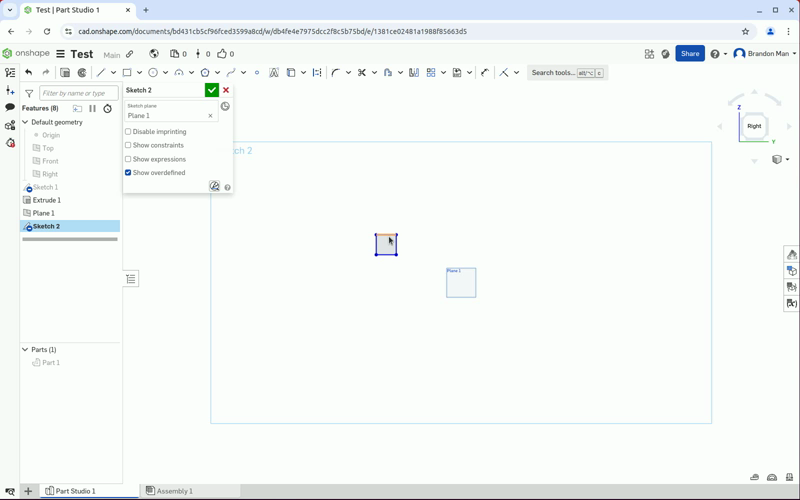
scroll(6)
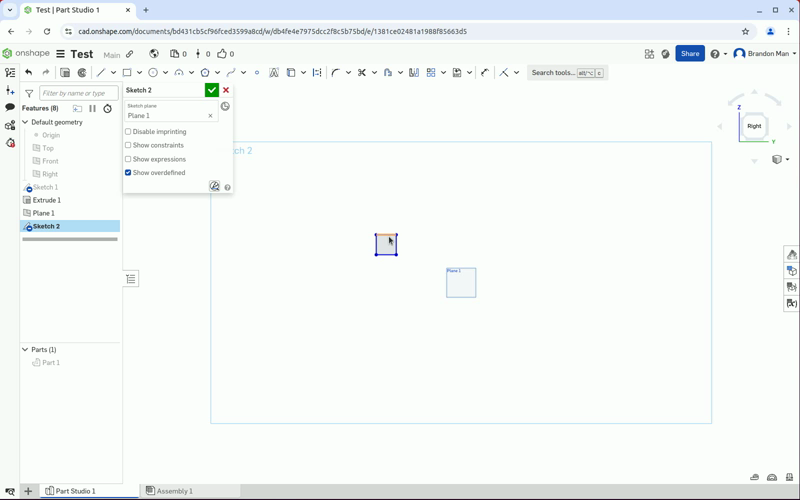
scroll(6)
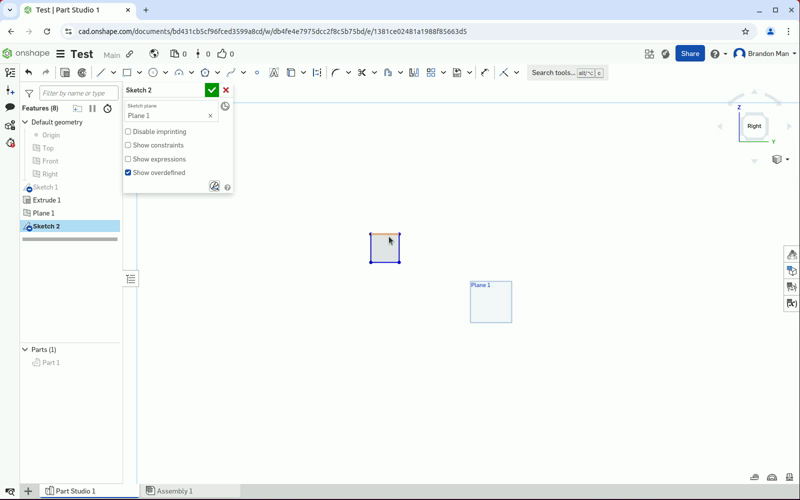
scroll(6)
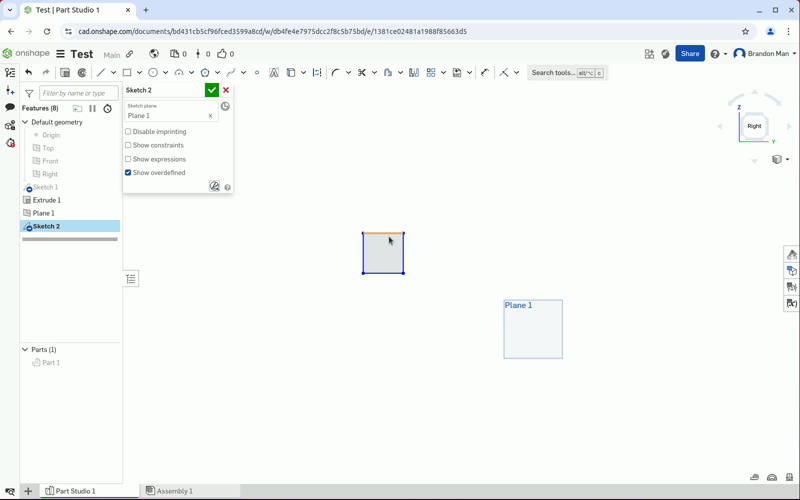
scroll(6)
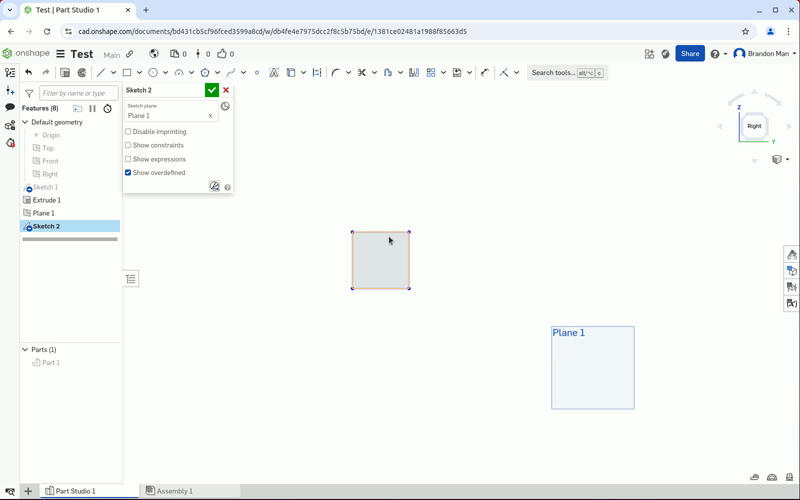
scroll(6)
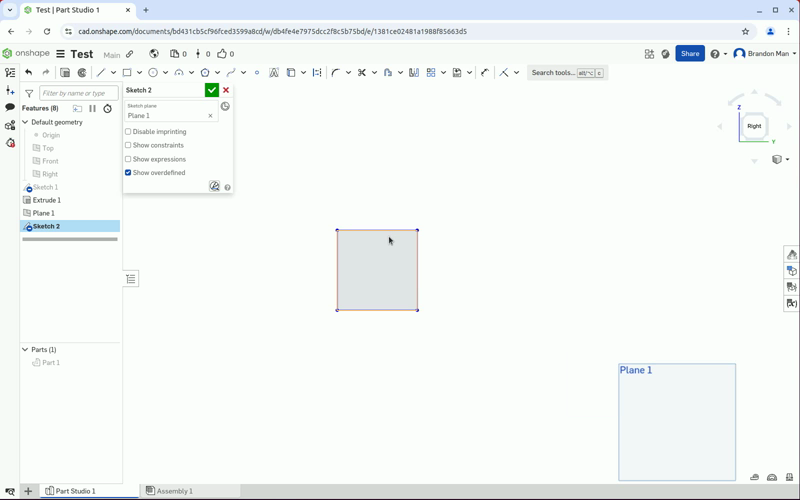
scroll(6)
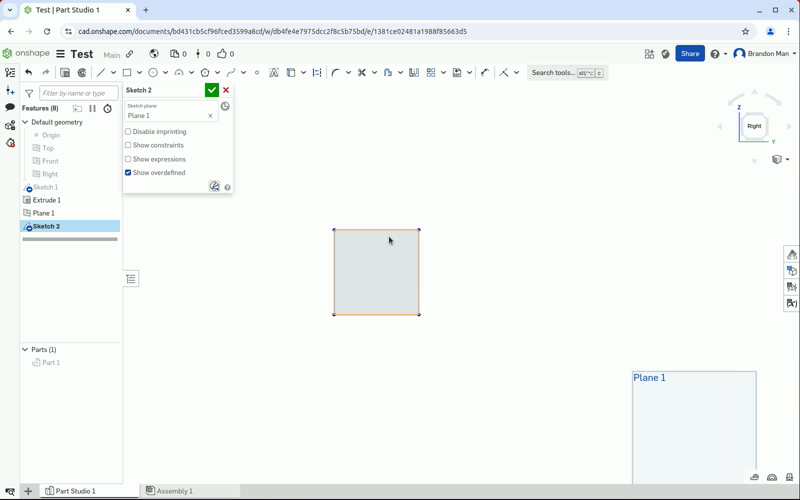
scroll(6)
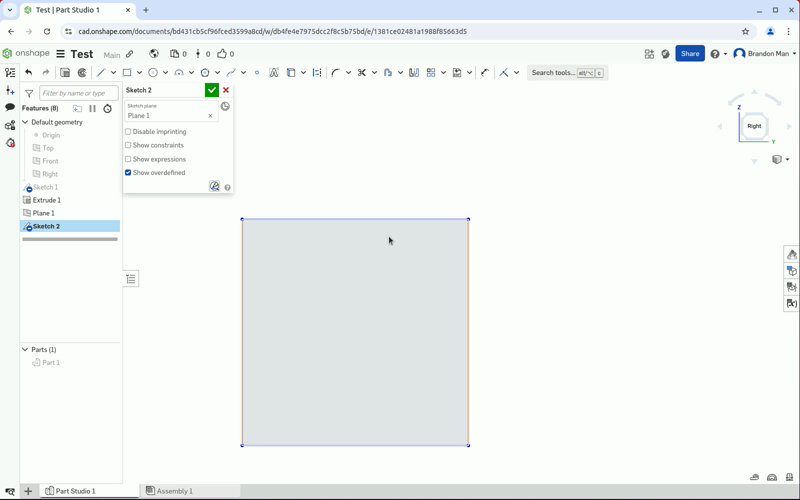
click(389, 236)
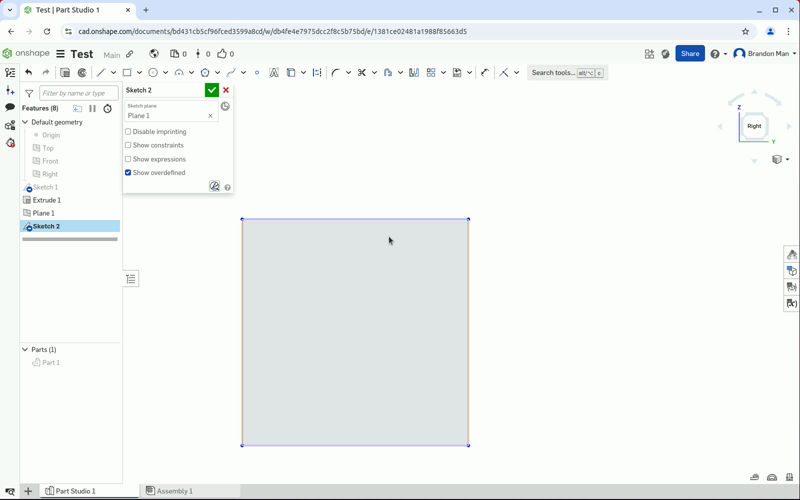
scroll(-6)
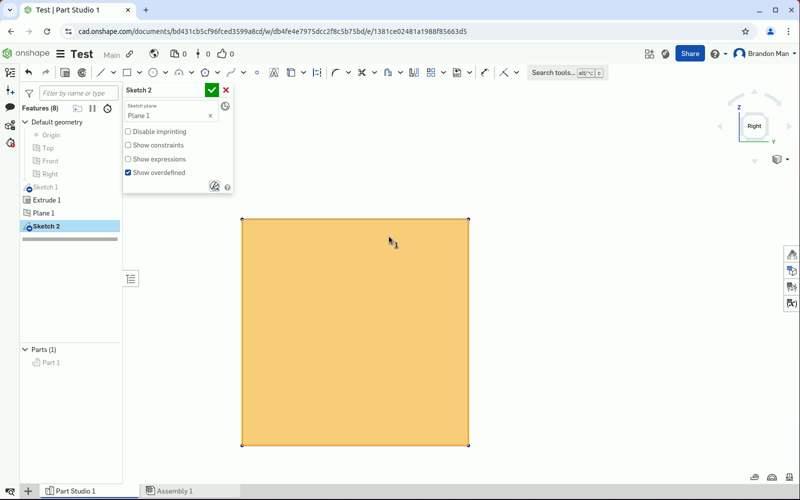
scroll(-6)
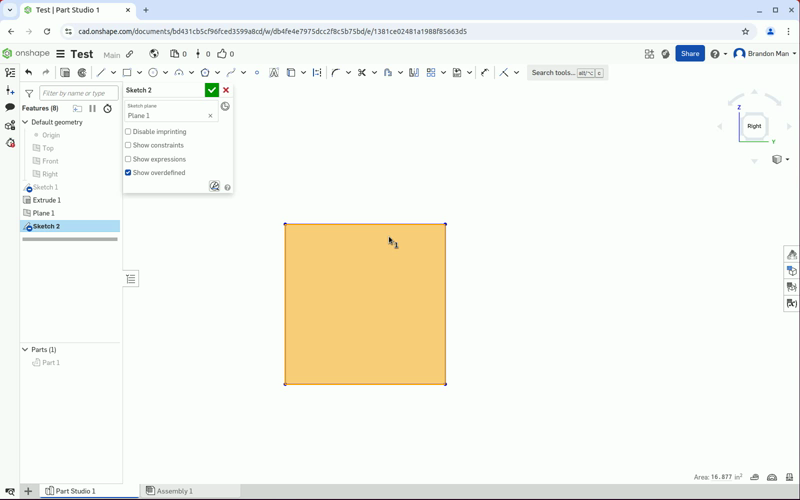
scroll(-6)
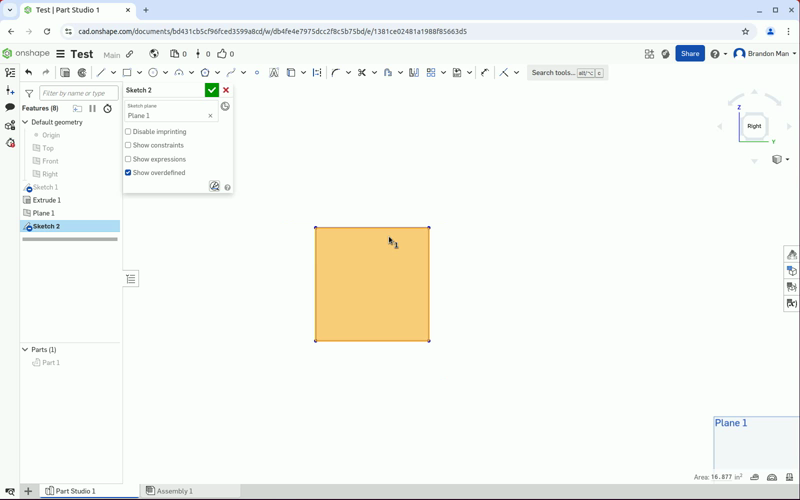
scroll(-6)
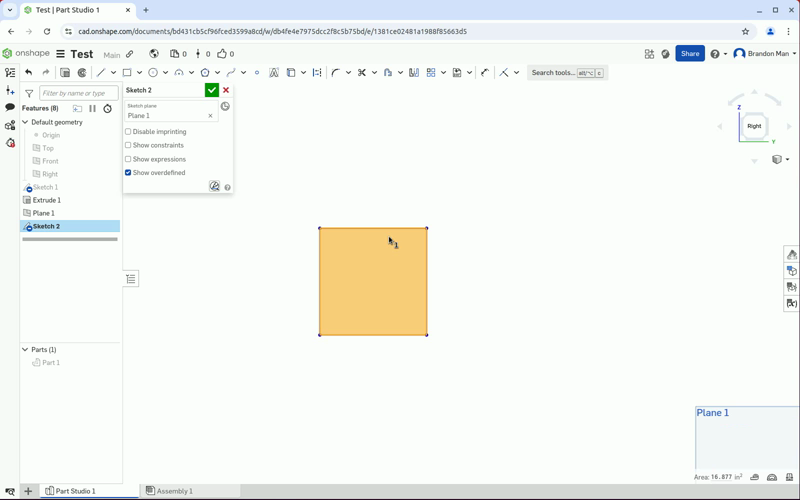
scroll(-6)
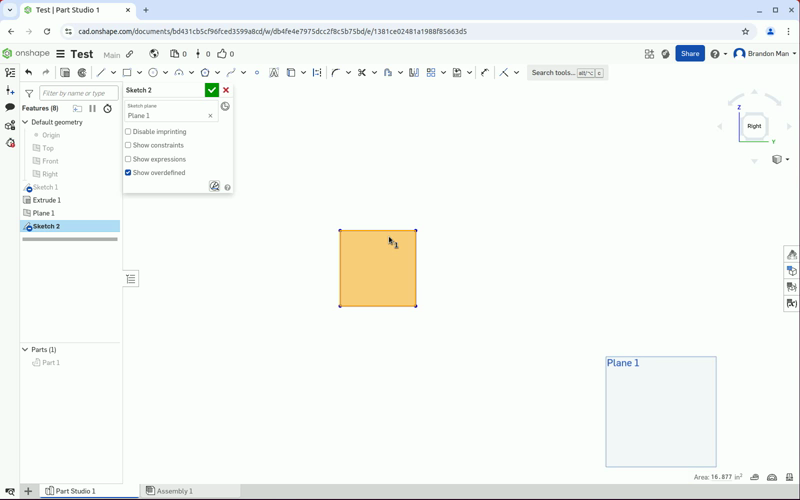
scroll(-6)
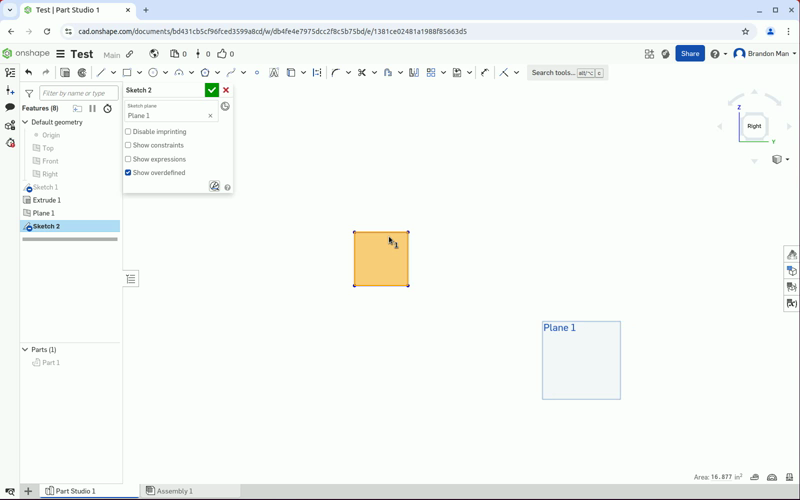
scroll(-6)
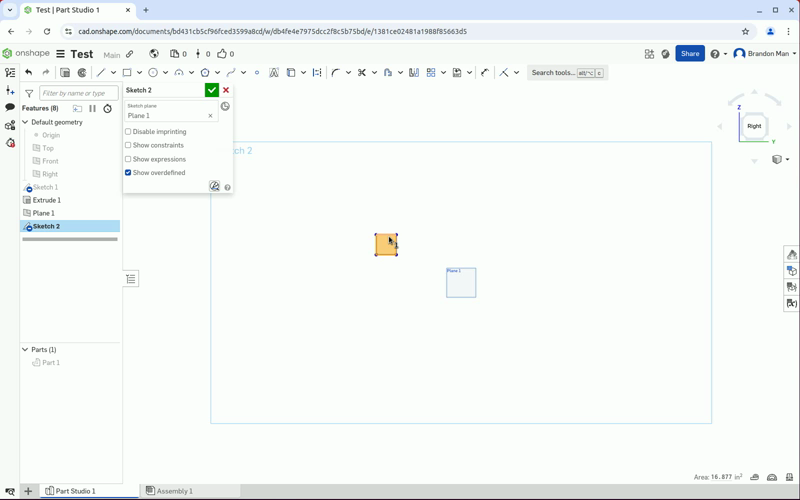
mouse_move(73, 352)
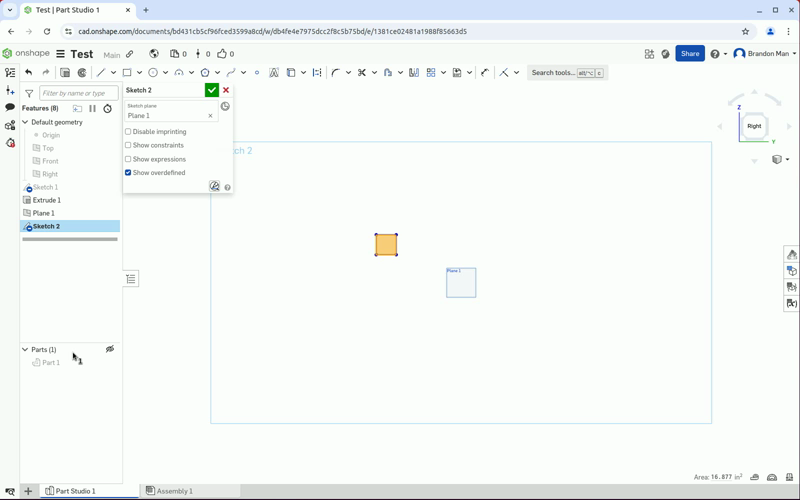
key(shift+y)
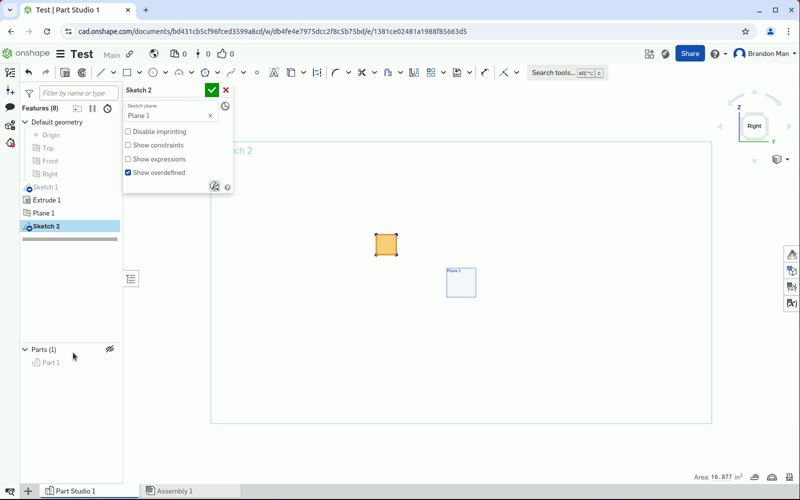
key(shift+e)
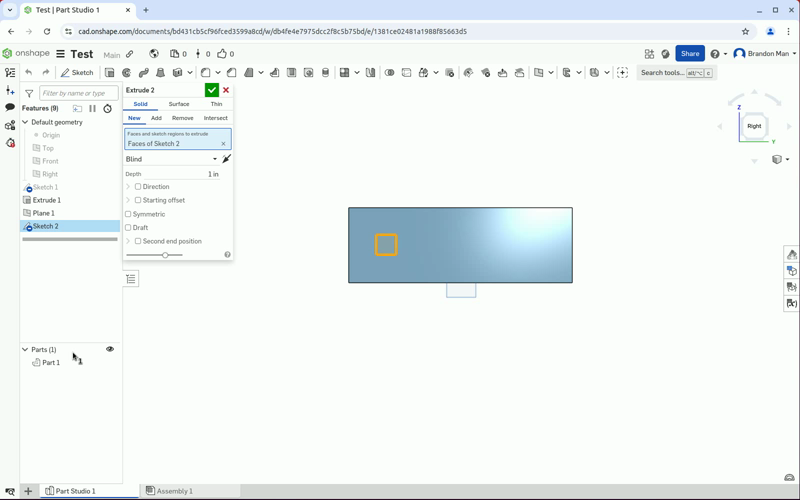
mouse_move(143, 106)
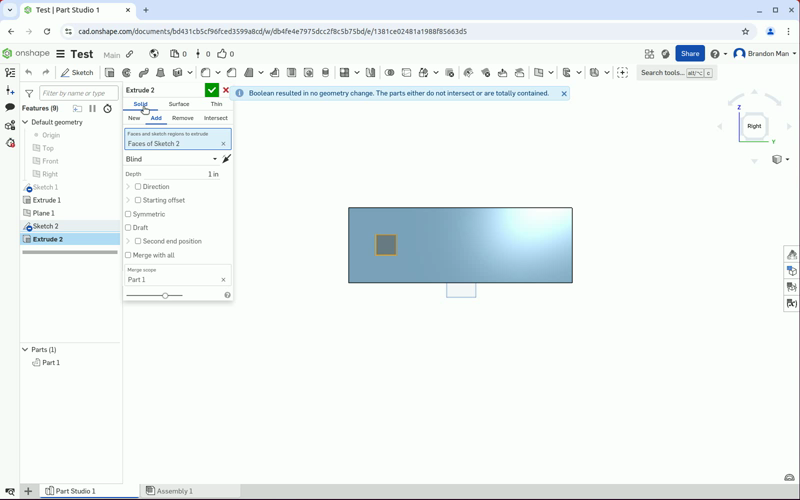
click(143, 106)
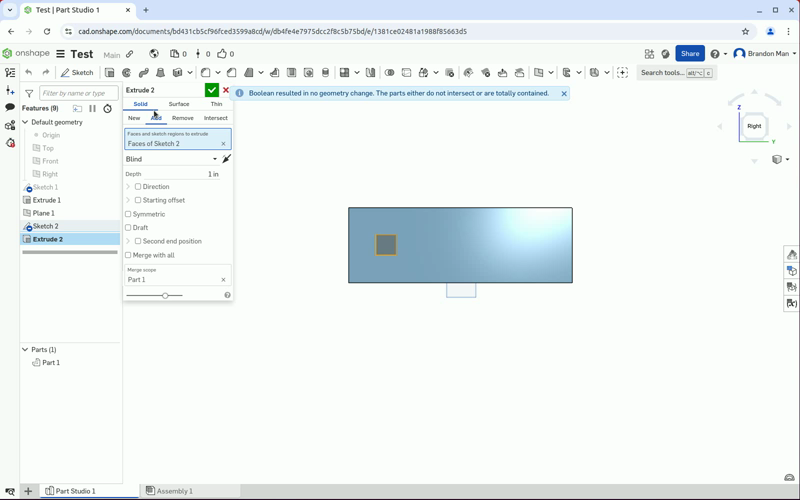
mouse_move(186, 120)
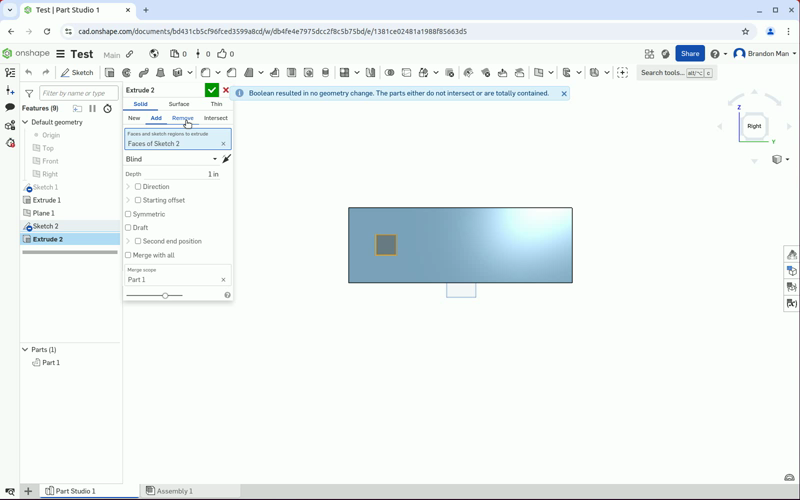
click(186, 120)
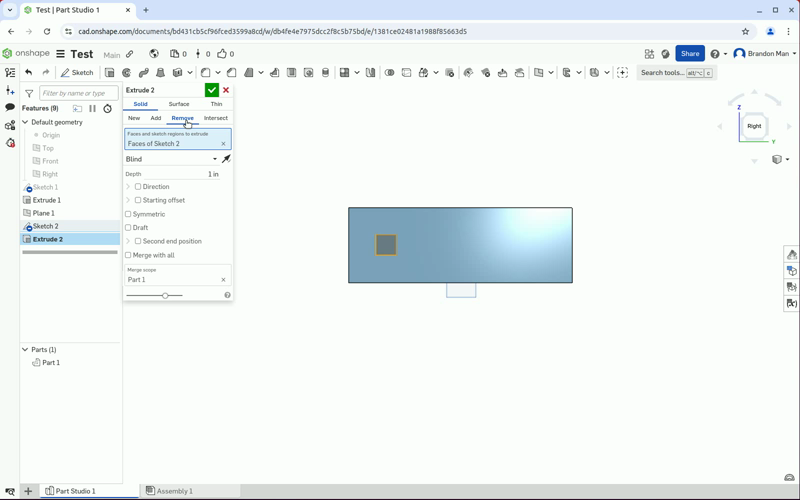
key(tab, 4)
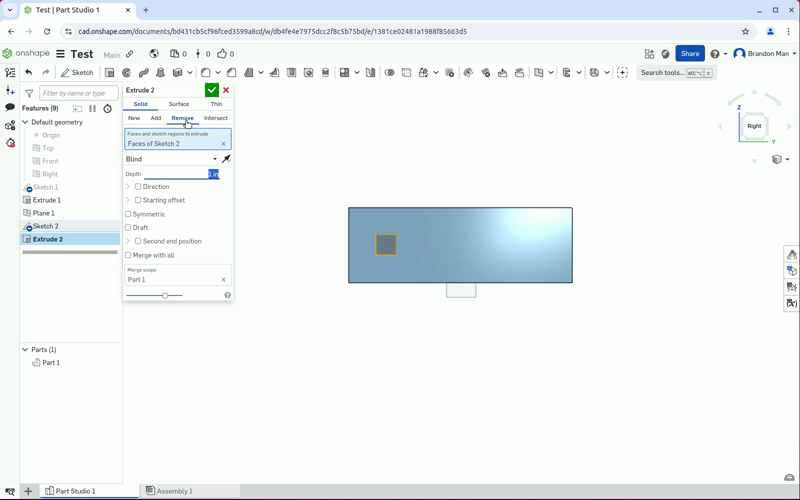
text(3.851)
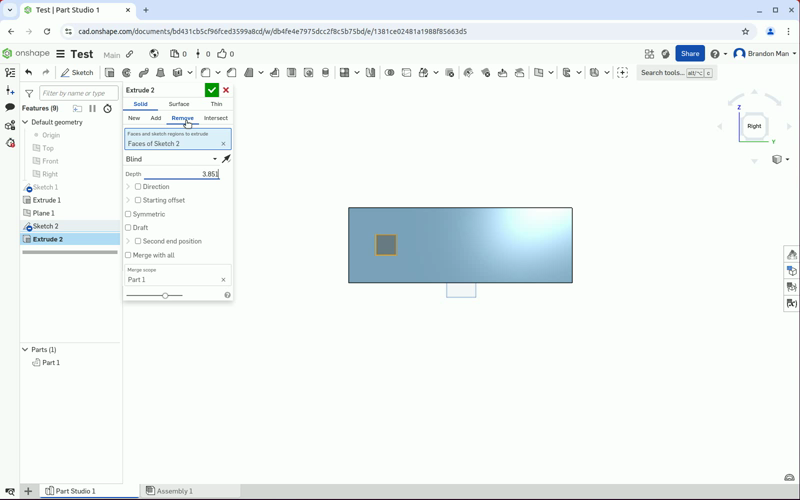
key(tab, 6)
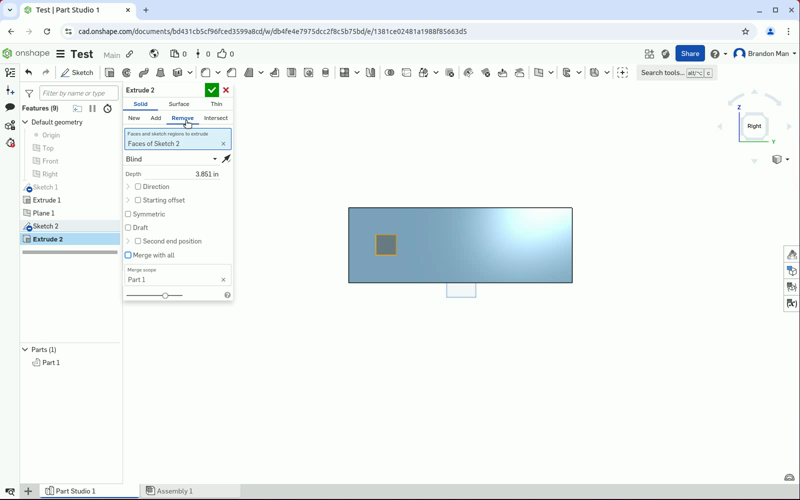
key(space)
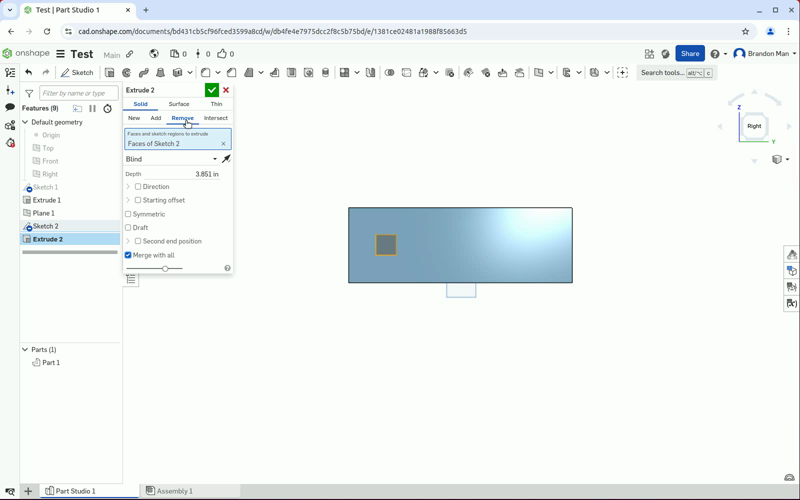
key(enter)
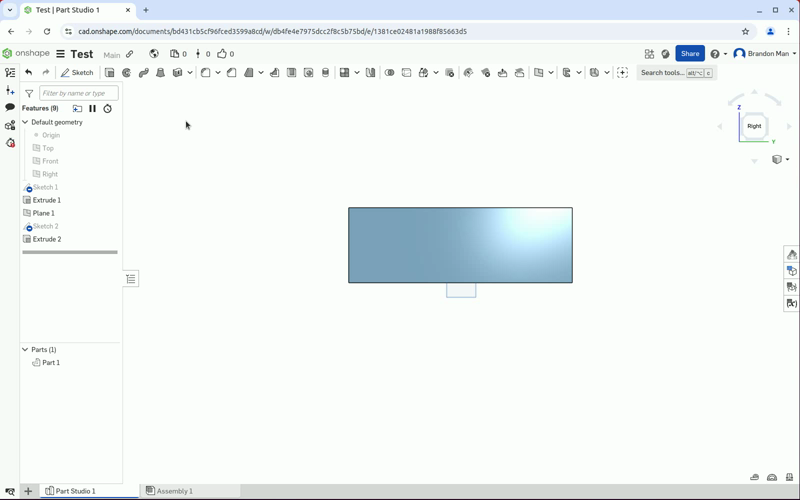
key(shift+h)
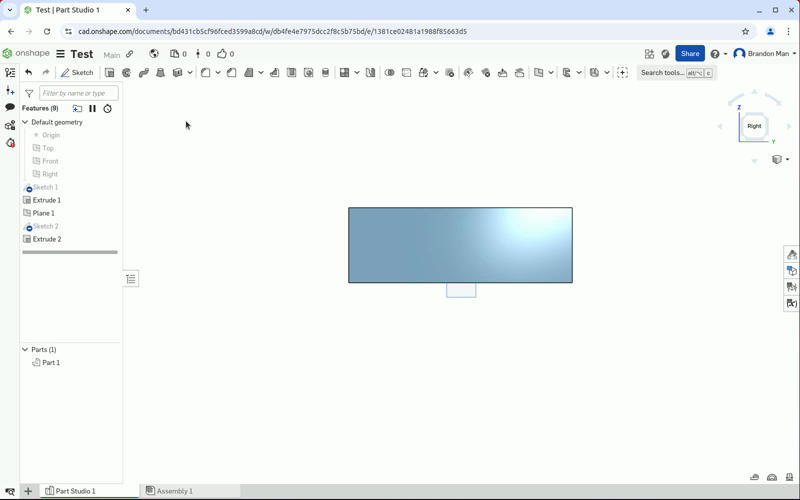
key(shift+h)
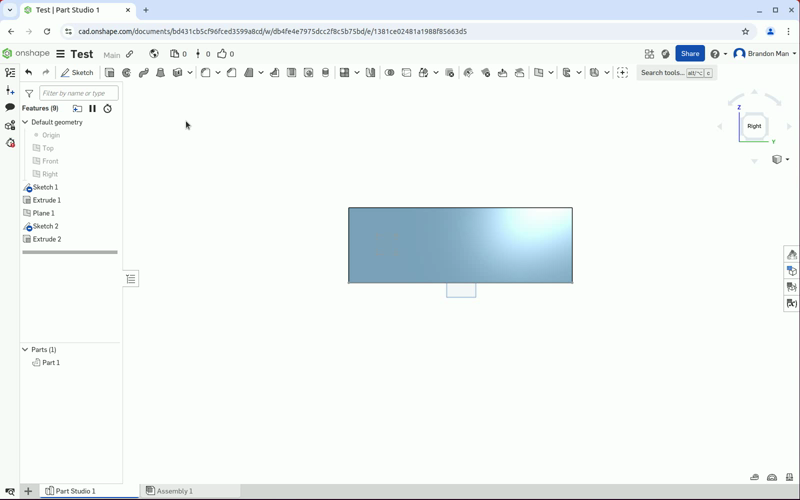
key(shift+7)
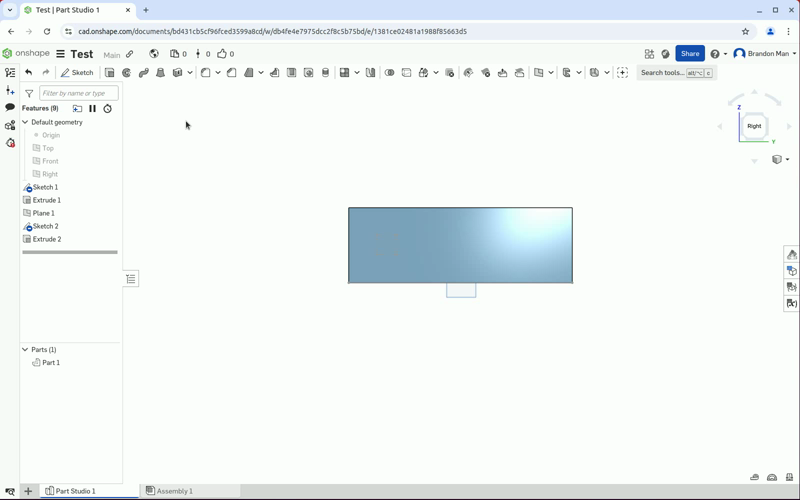
key(right, 2)
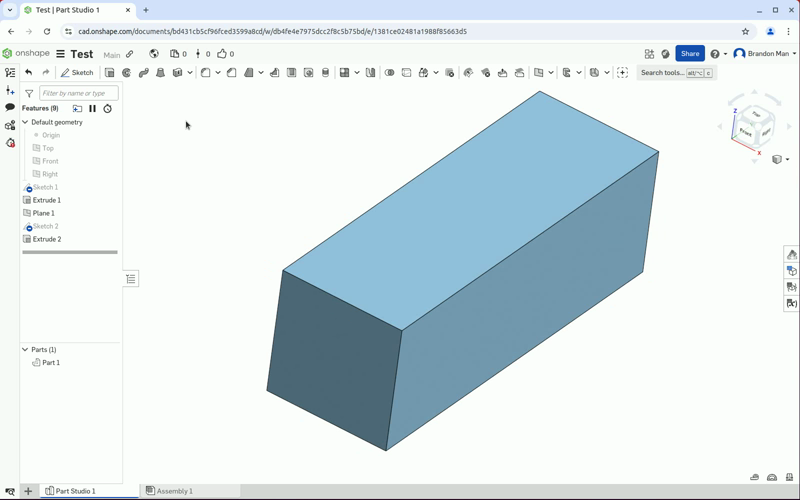
key(down, 2)
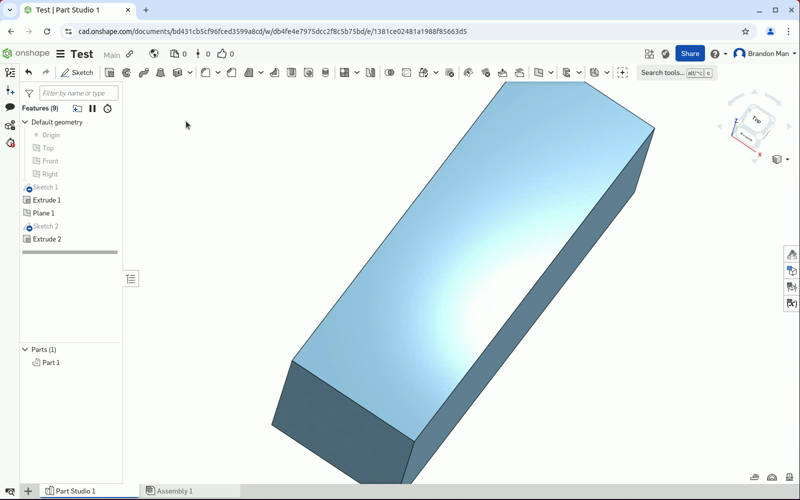
key(up, 2)
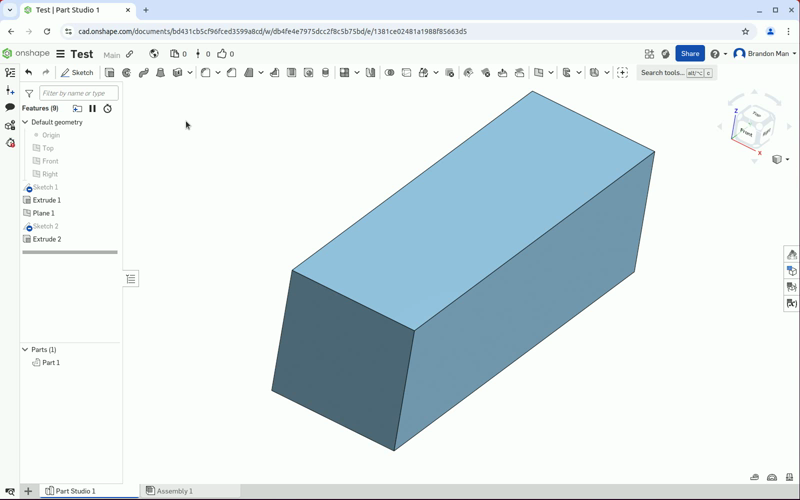
key(left, 2)
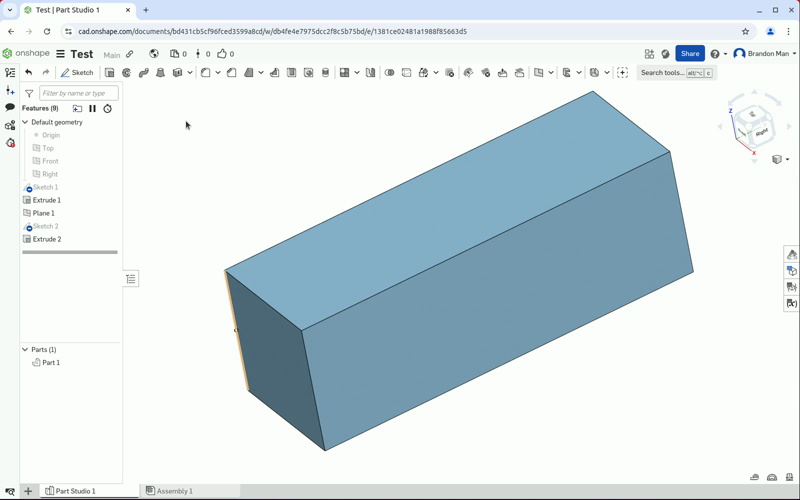
mouse_move(73, 189)
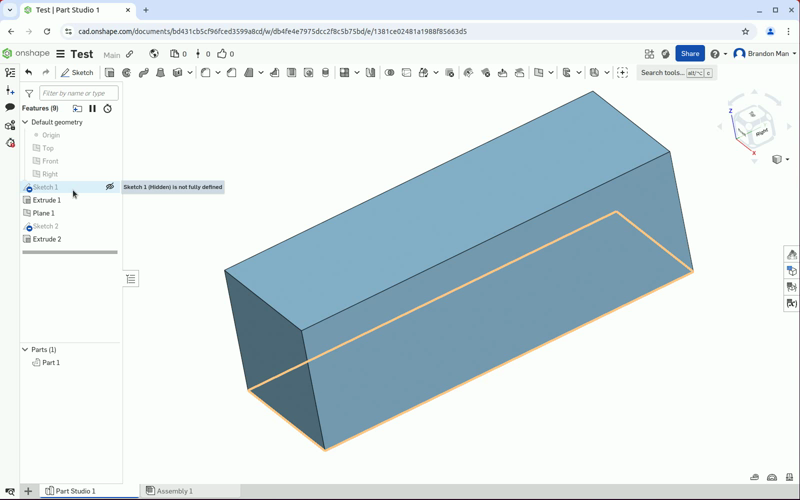
click(73, 189)